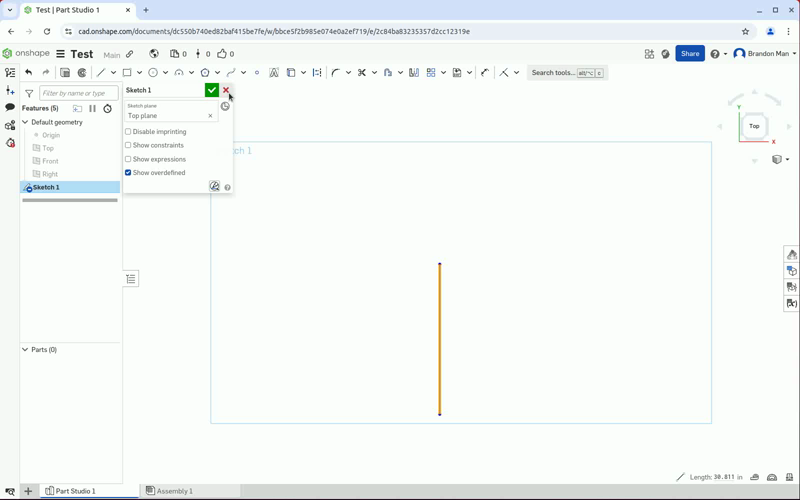
key(shift+h)
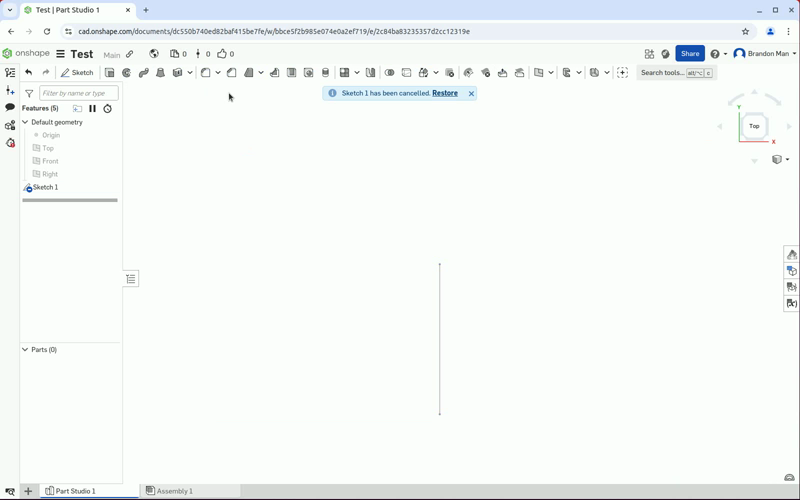
key(shift+s)
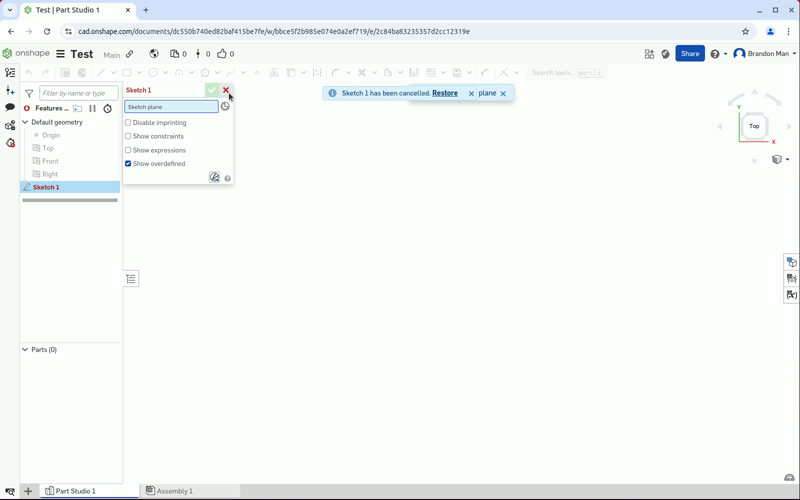
mouse_move(73, 150)
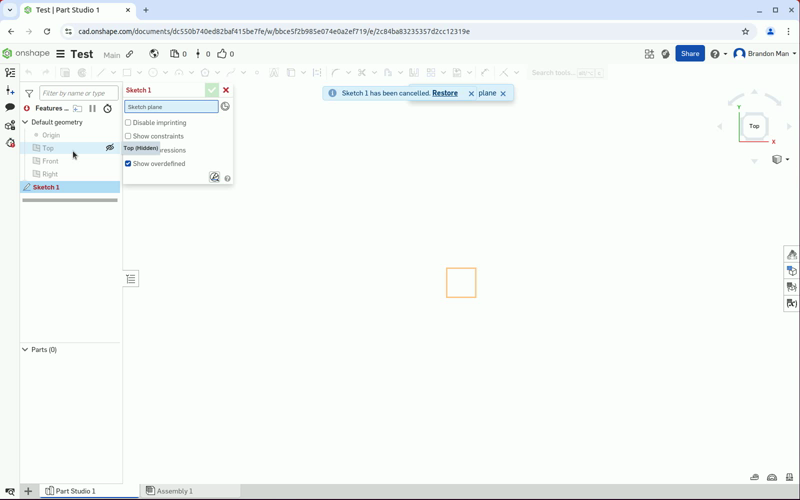
click(73, 150)
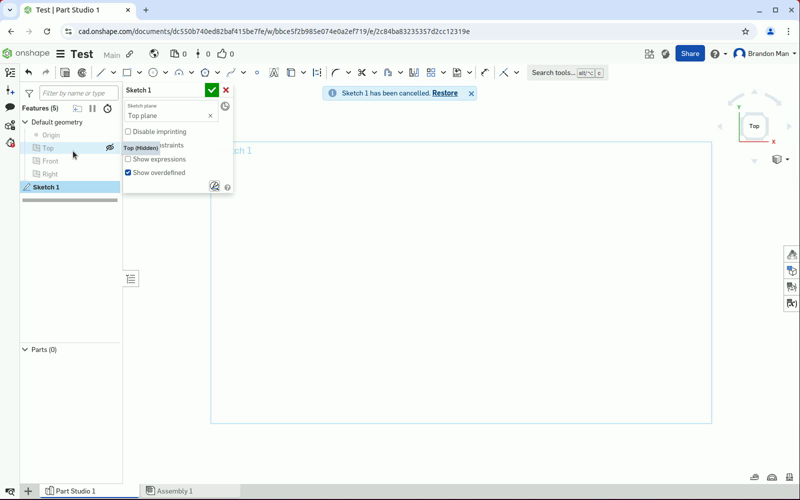
mouse_move(73, 352)
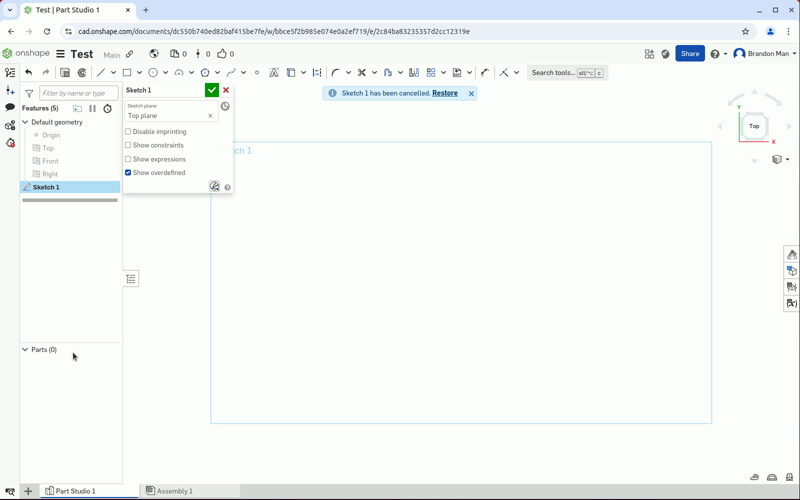
key(y)
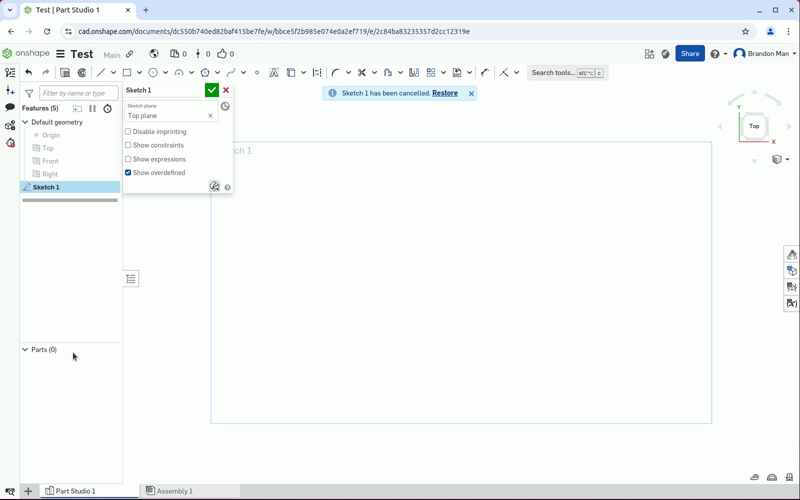
key(l)
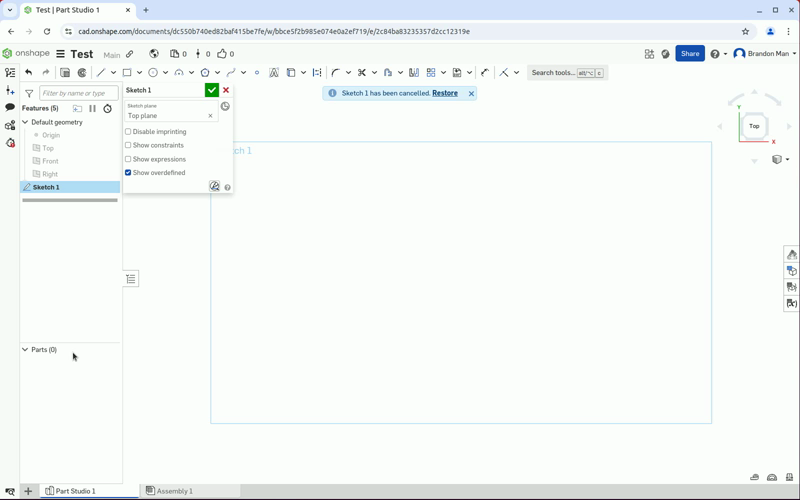
key_down(shift)
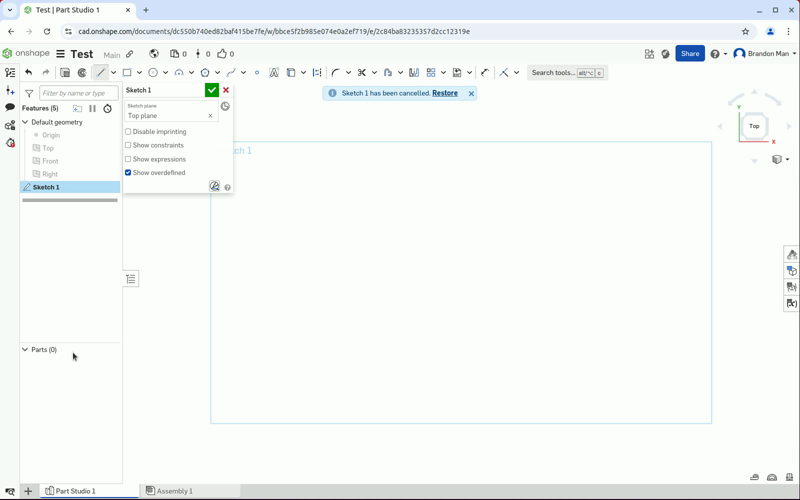
mouse_move(413, 306)
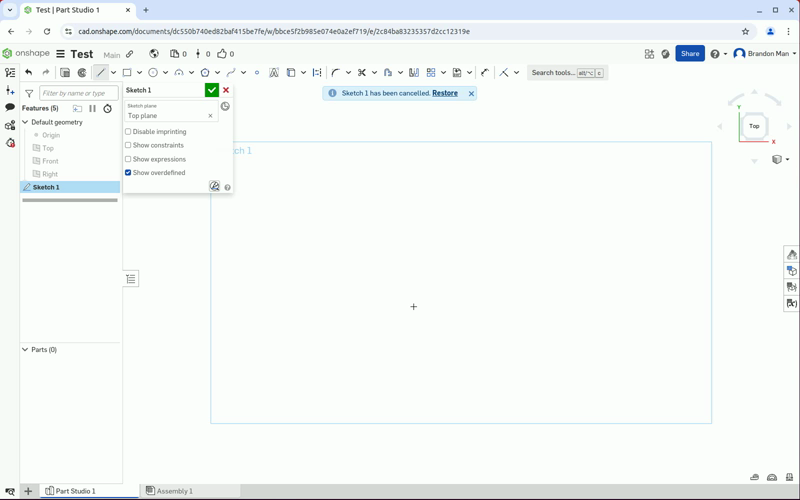
click(413, 306)
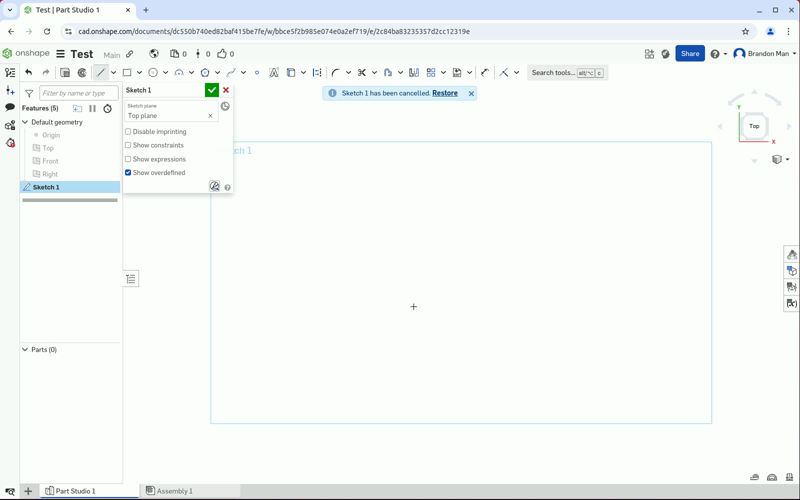
key_up(shift)
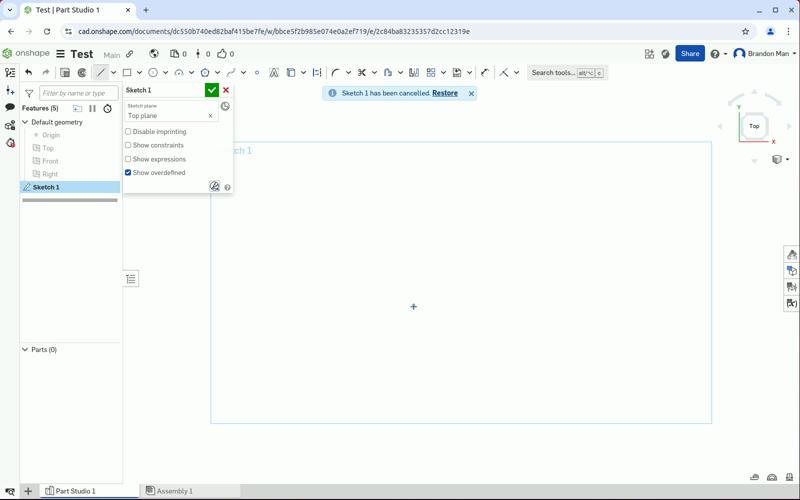
key_down(shift)
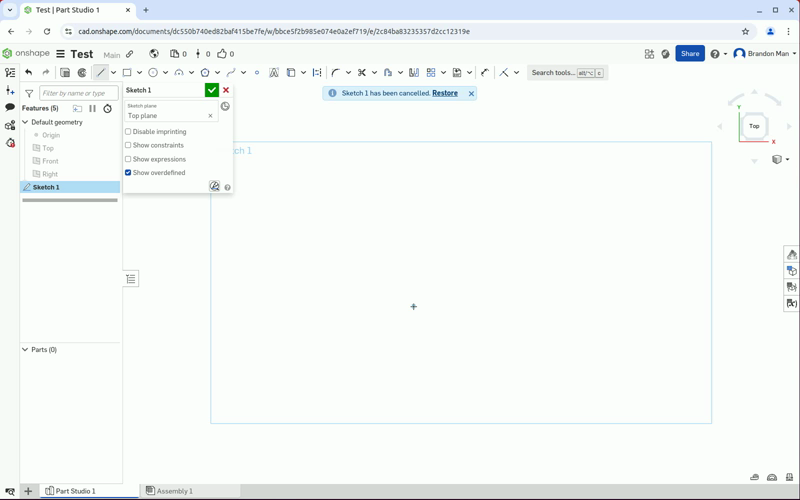
mouse_move(509, 306)
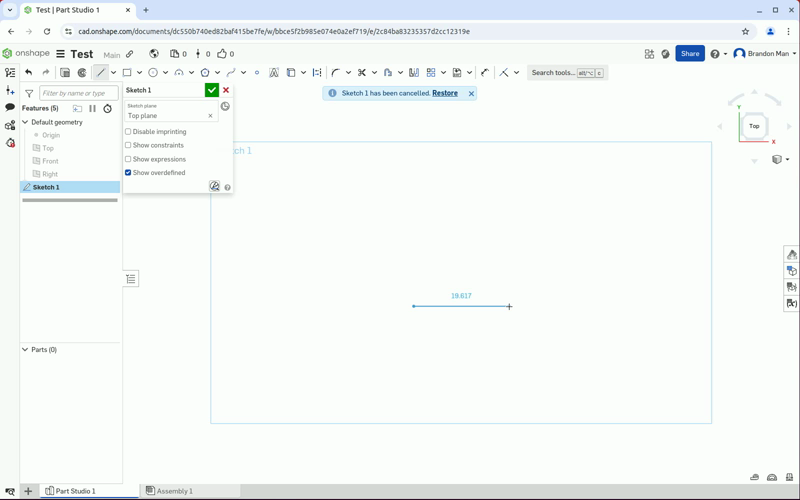
click(509, 306)
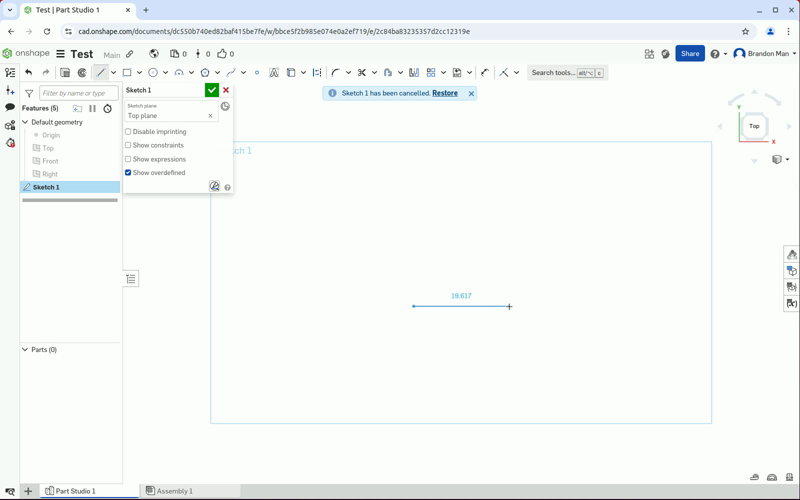
key_up(shift)
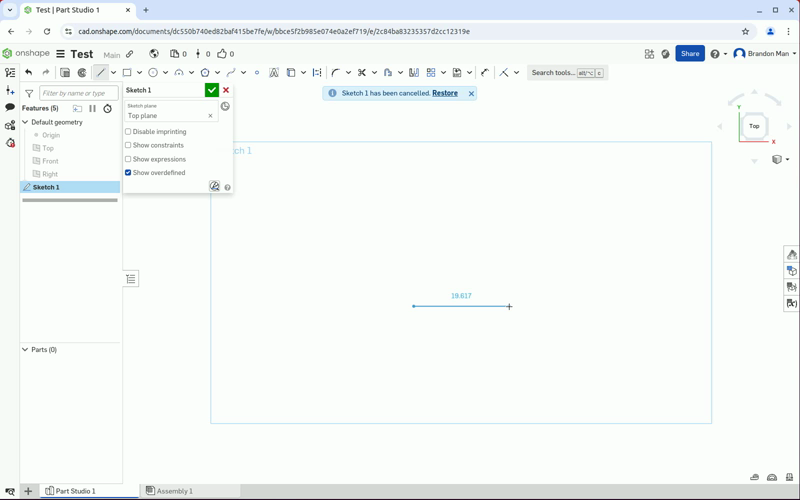
key_down(shift)
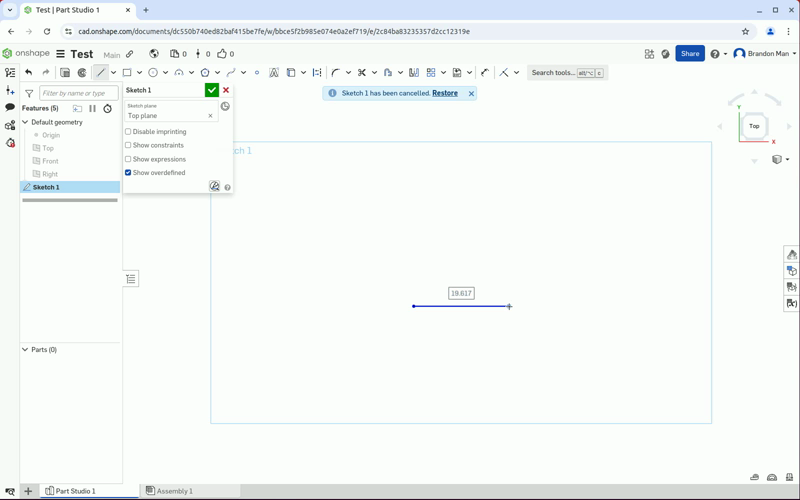
mouse_move(539, 306)
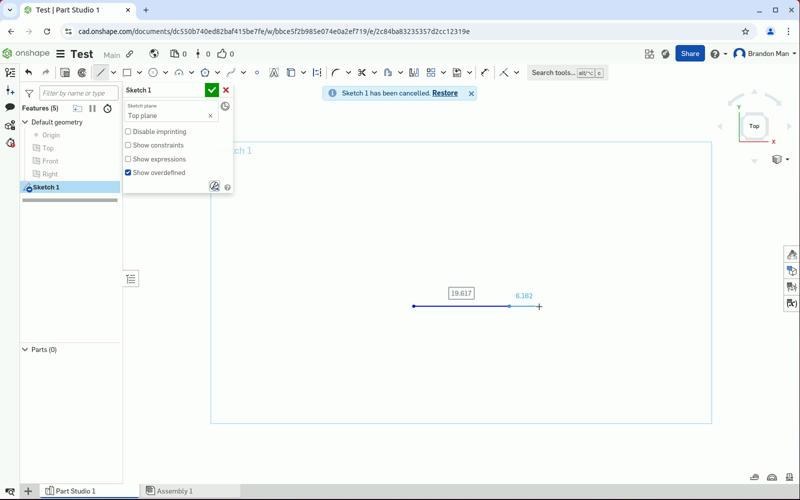
mouse_move(509, 258)
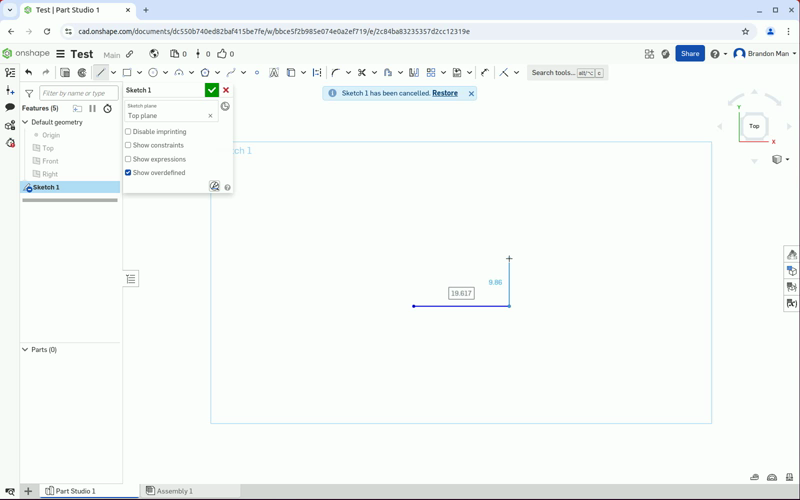
click(509, 258)
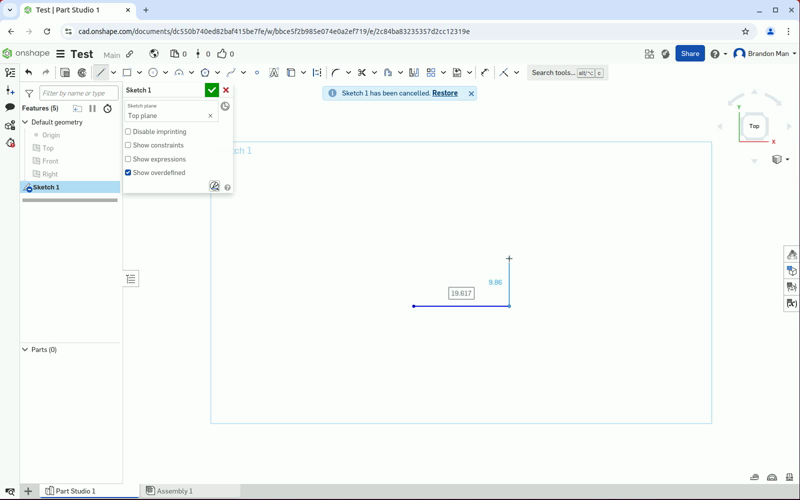
key_up(shift)
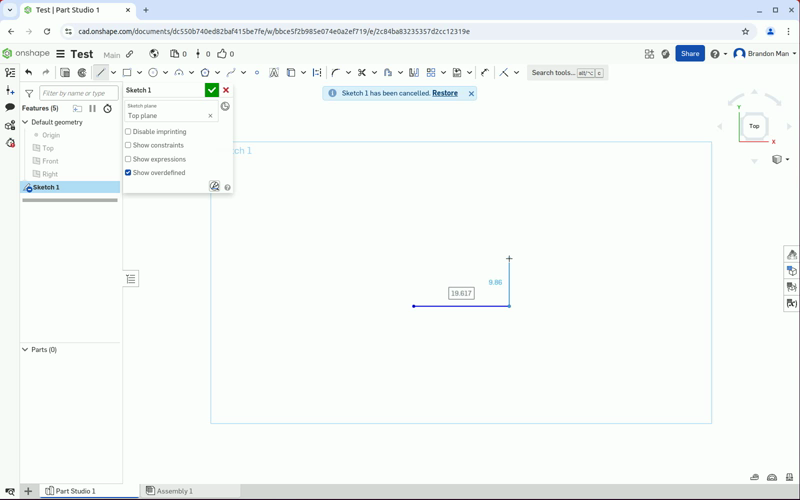
key_down(shift)
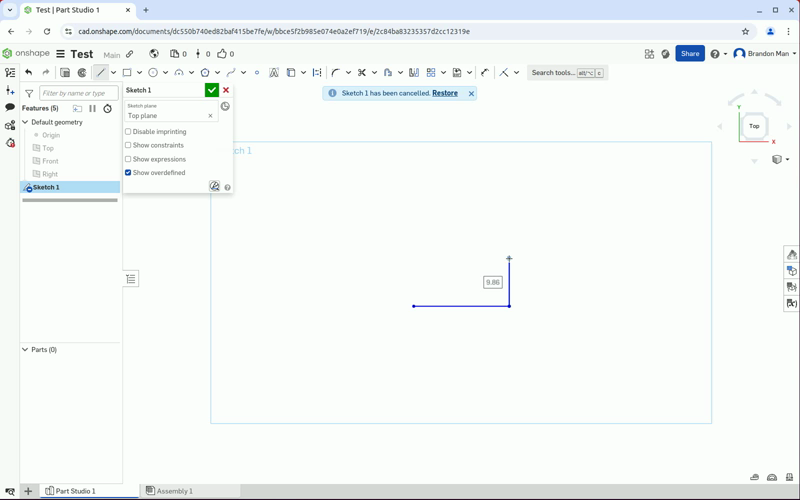
mouse_move(413, 258)
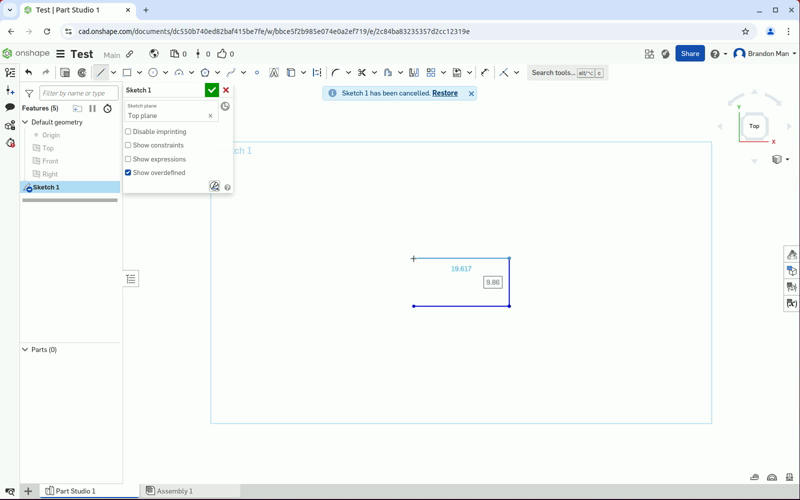
click(413, 258)
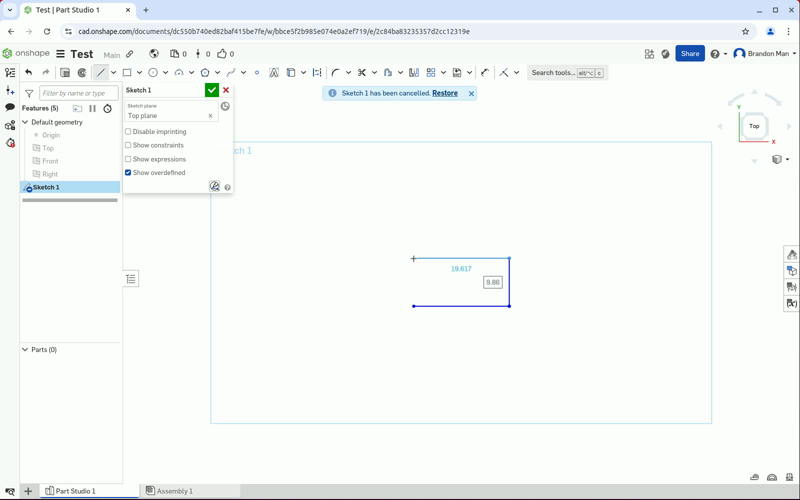
key_up(shift)
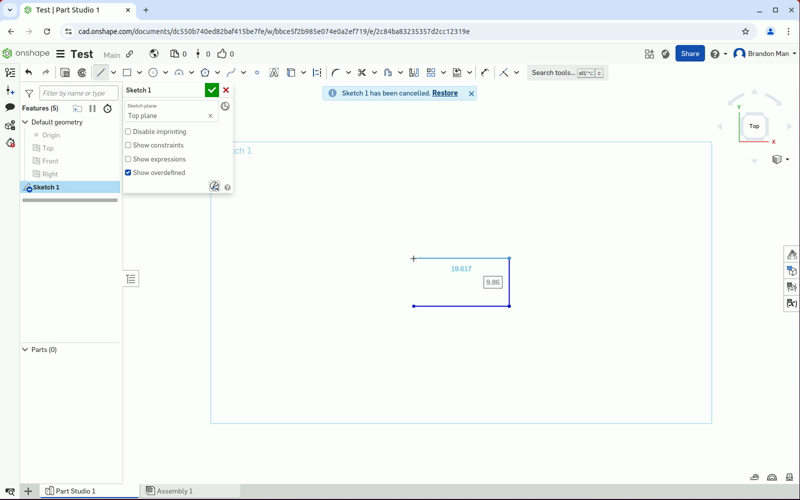
mouse_move(444, 258)
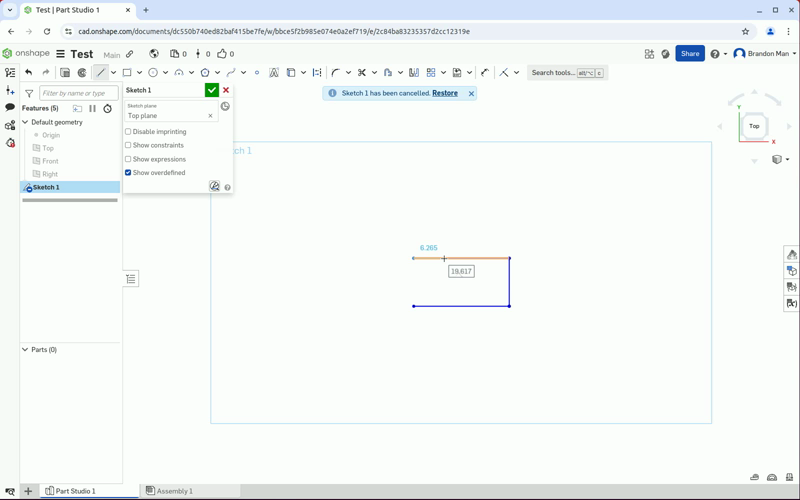
key_down(shift)
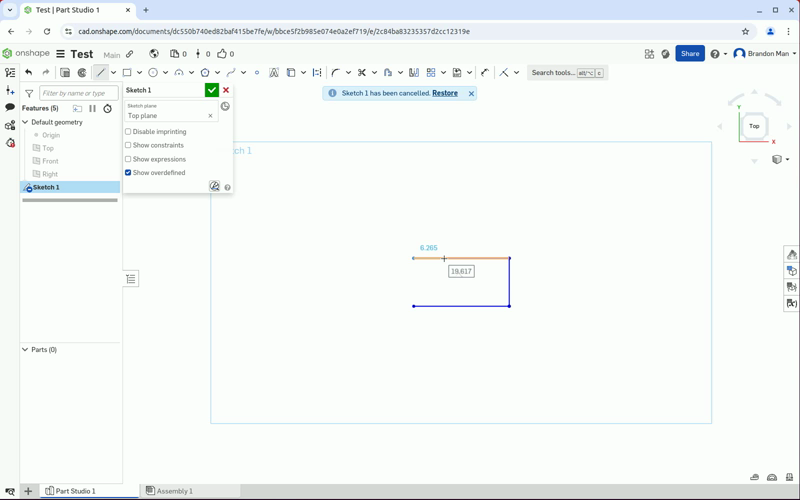
mouse_move(413, 306)
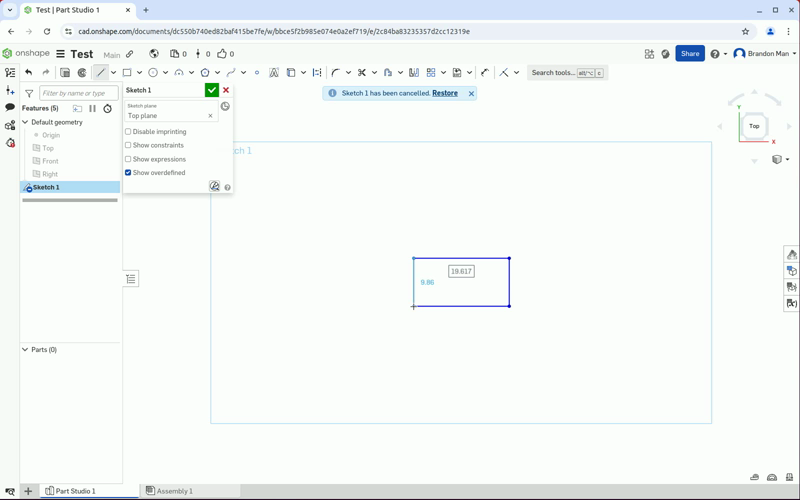
key_up(shift)
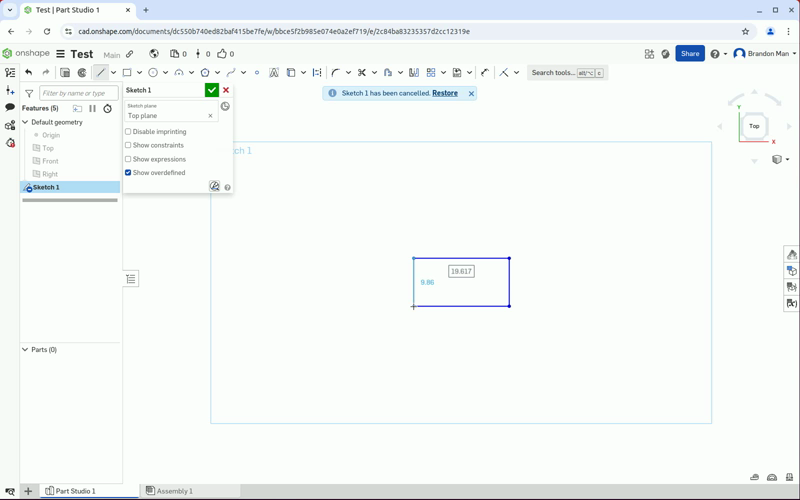
click(413, 306)
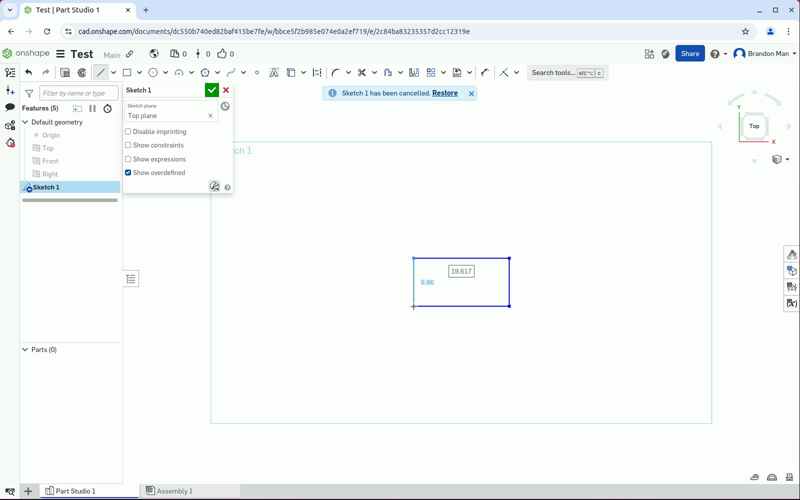
key(esc)
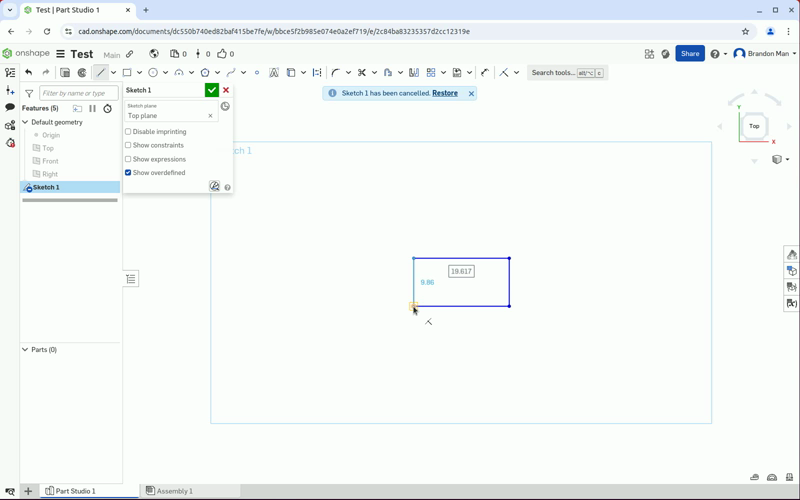
key(l)
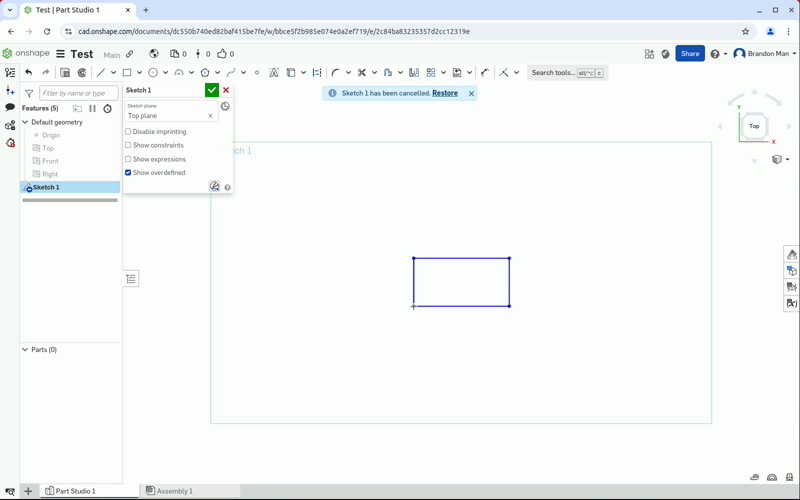
key_down(shift)
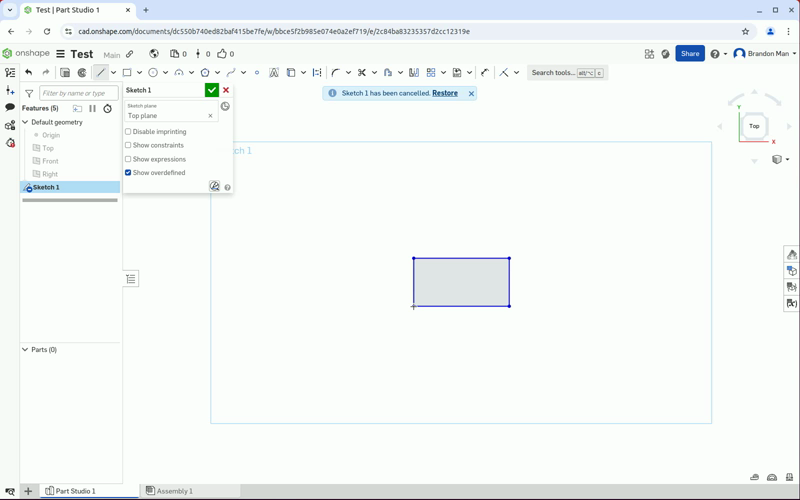
mouse_move(419, 302)
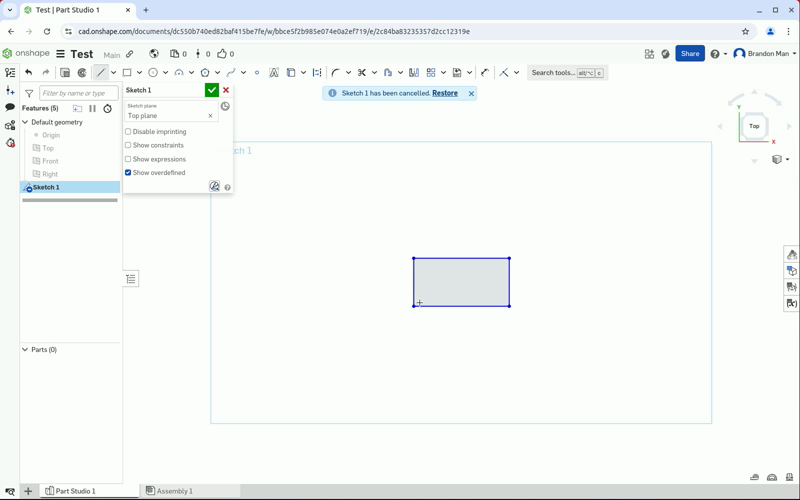
click(419, 302)
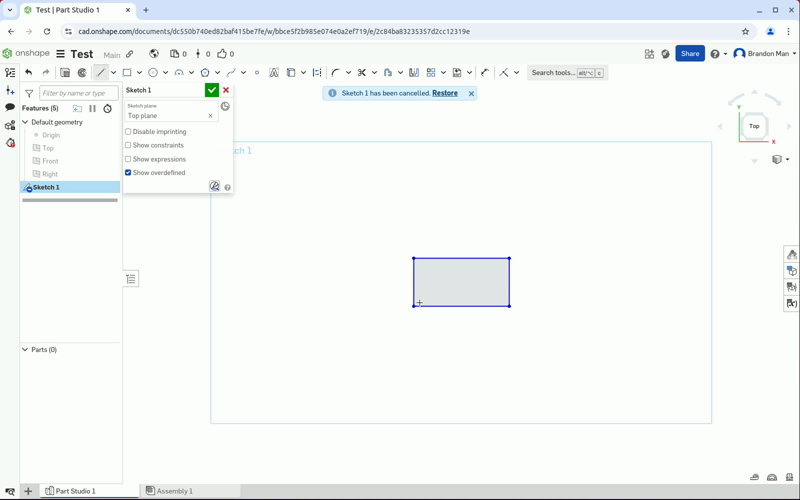
key_up(shift)
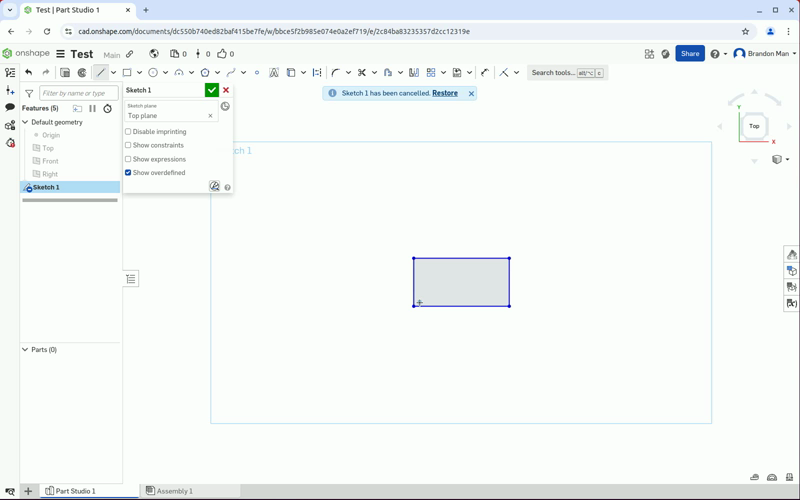
key_down(shift)
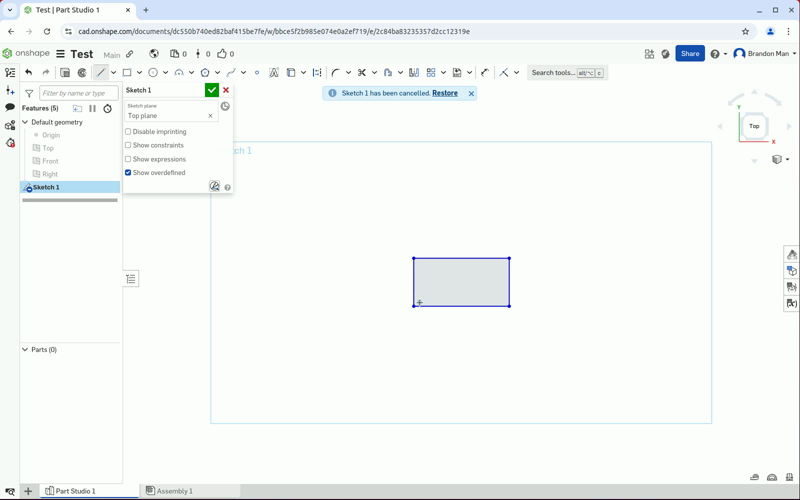
mouse_move(503, 302)
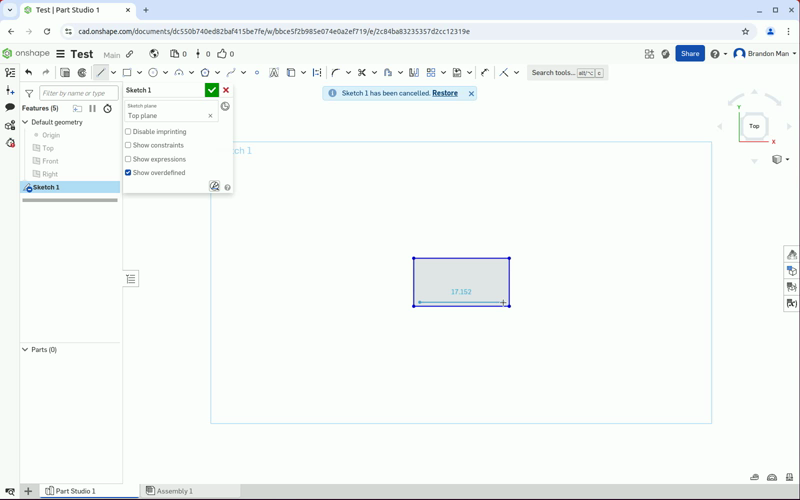
click(503, 302)
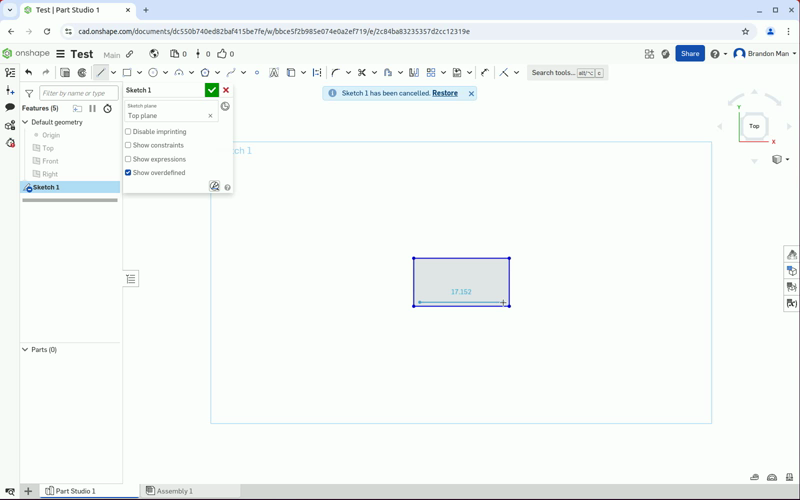
key_up(shift)
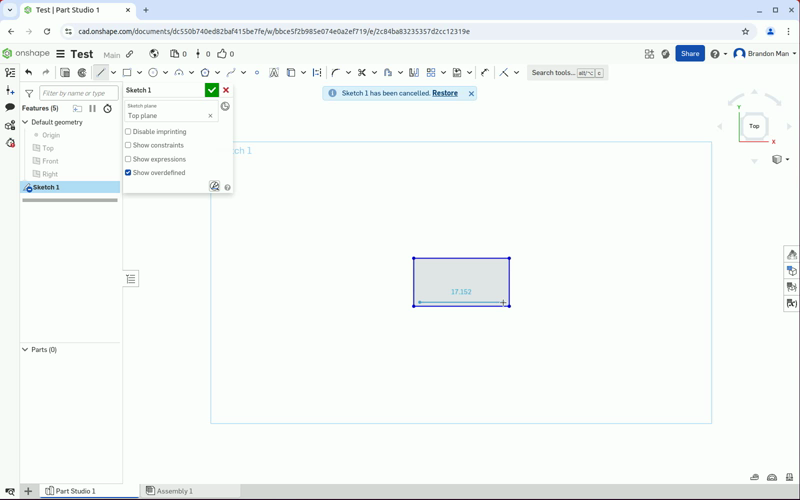
key_down(shift)
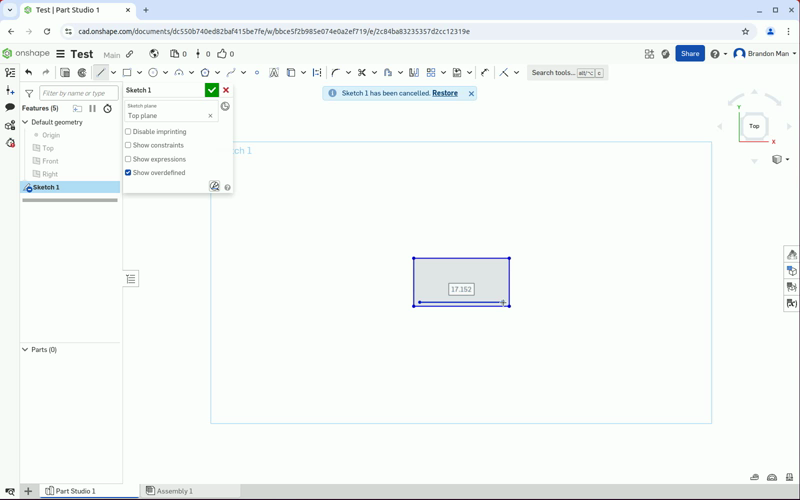
mouse_move(533, 302)
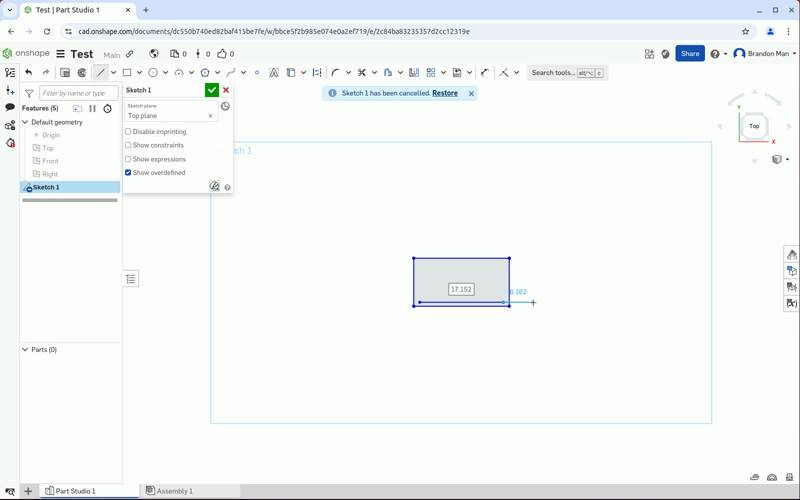
mouse_move(503, 262)
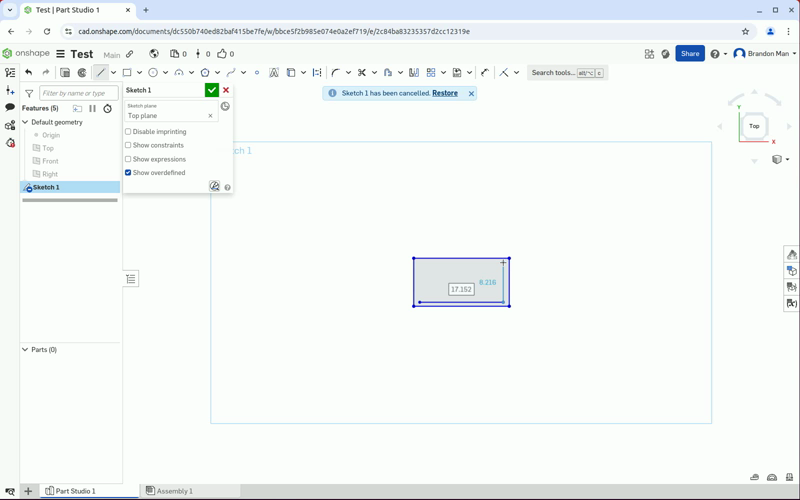
click(503, 262)
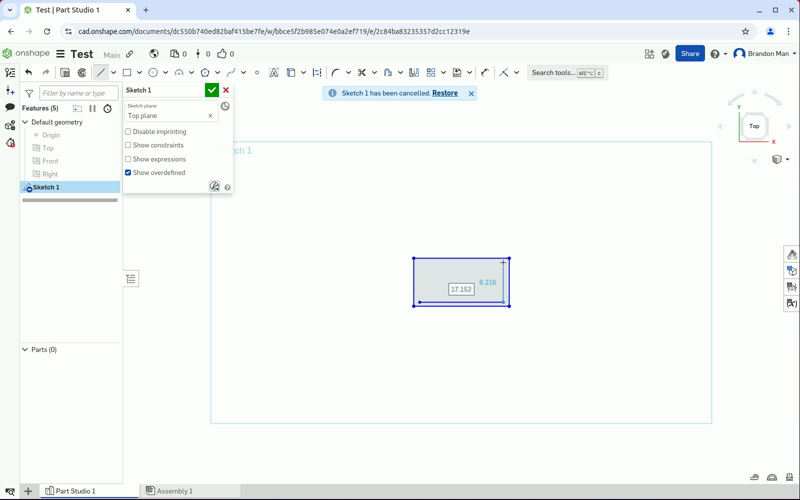
key_up(shift)
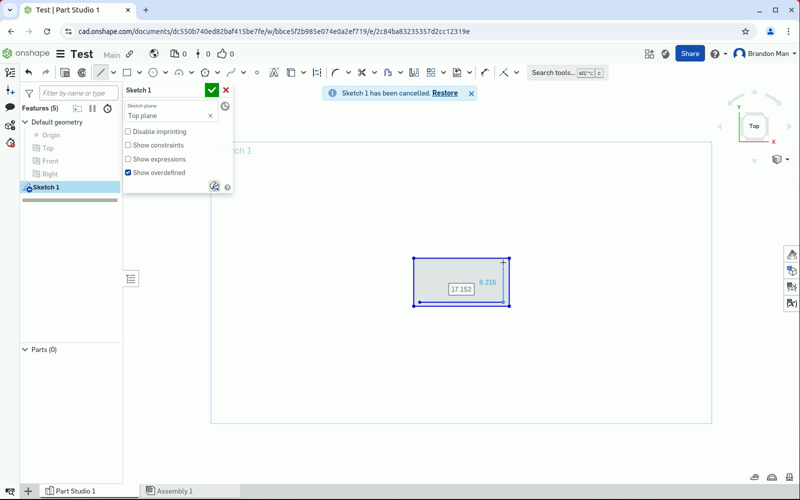
key_down(shift)
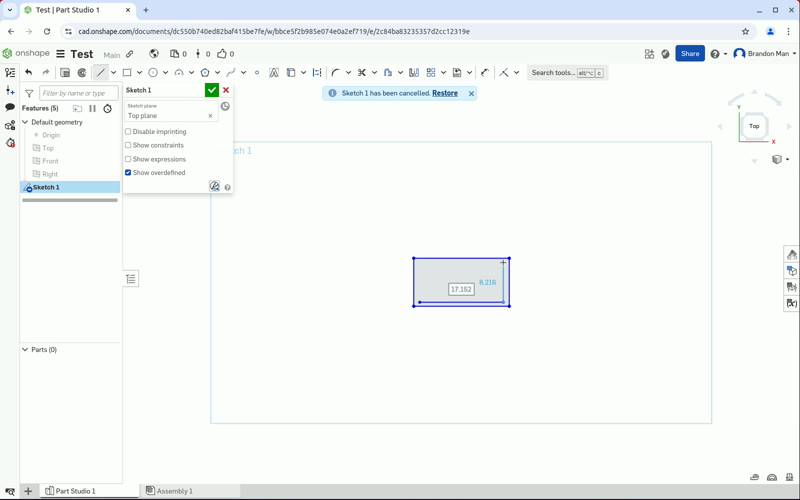
mouse_move(419, 262)
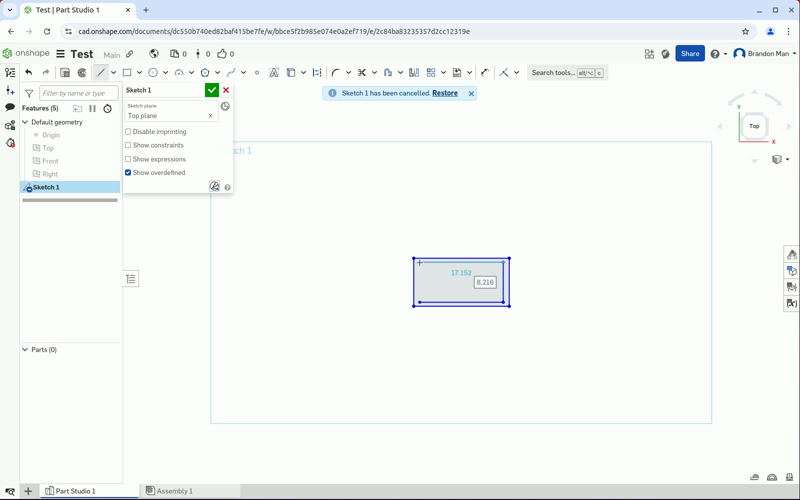
click(419, 262)
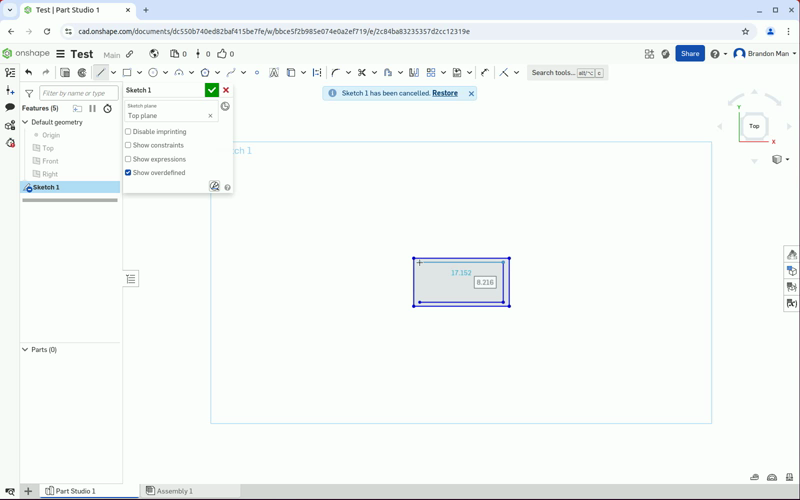
key_up(shift)
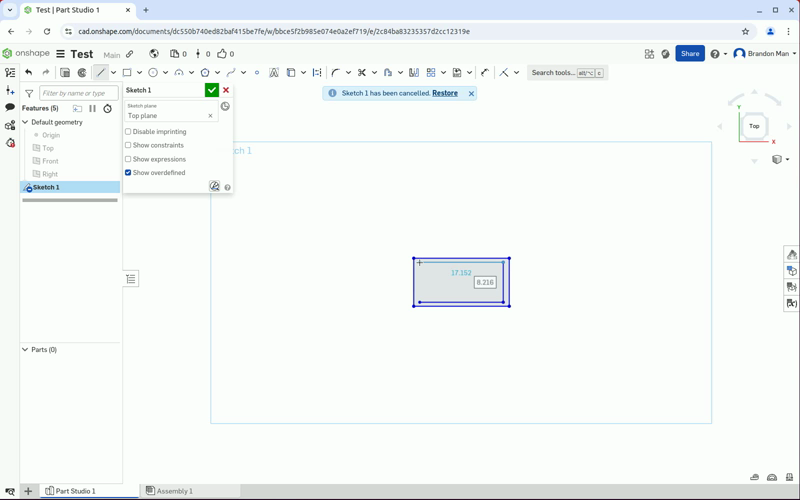
mouse_move(450, 262)
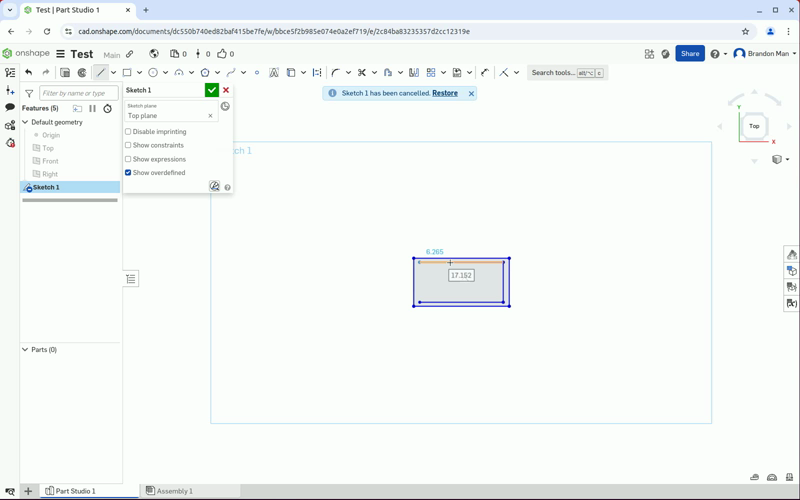
key_down(shift)
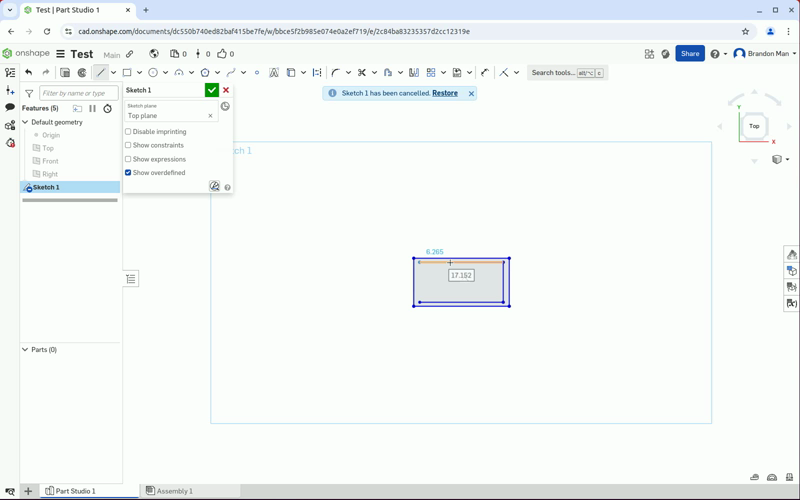
mouse_move(419, 302)
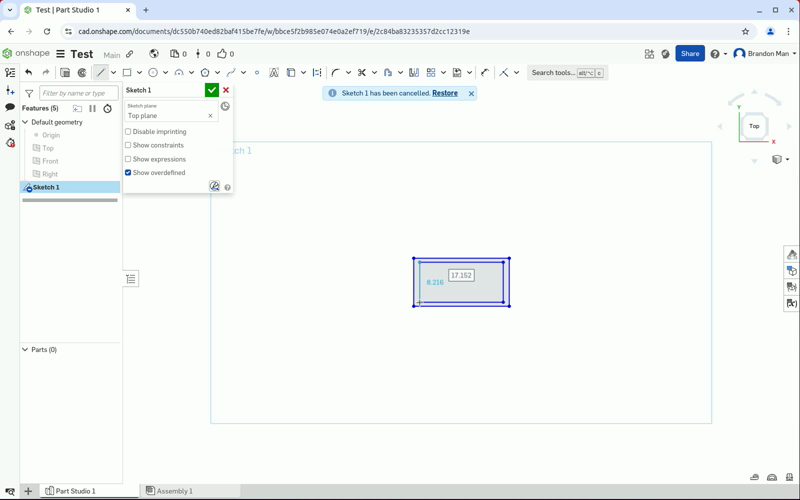
key_up(shift)
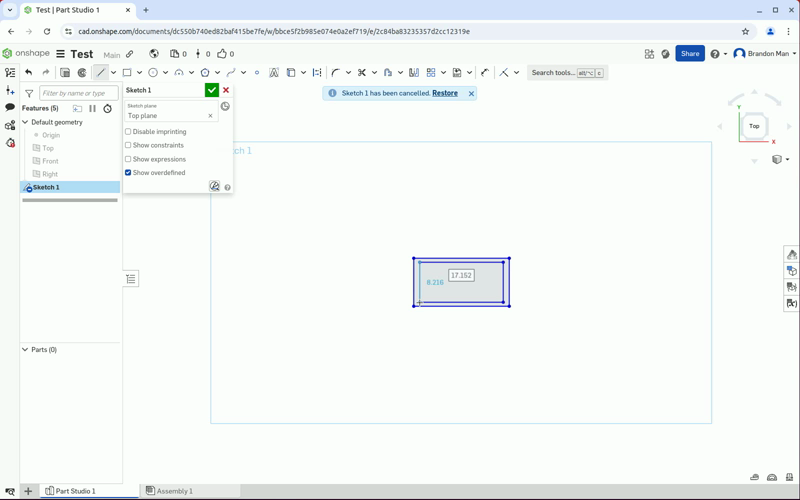
click(419, 302)
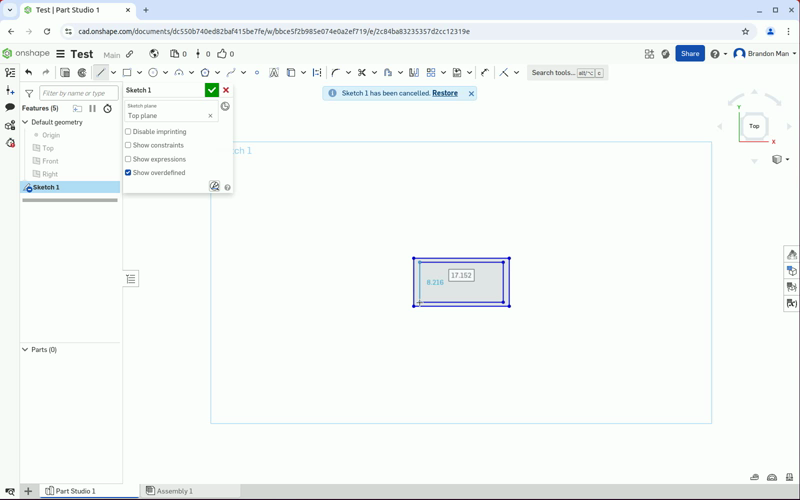
key(esc)
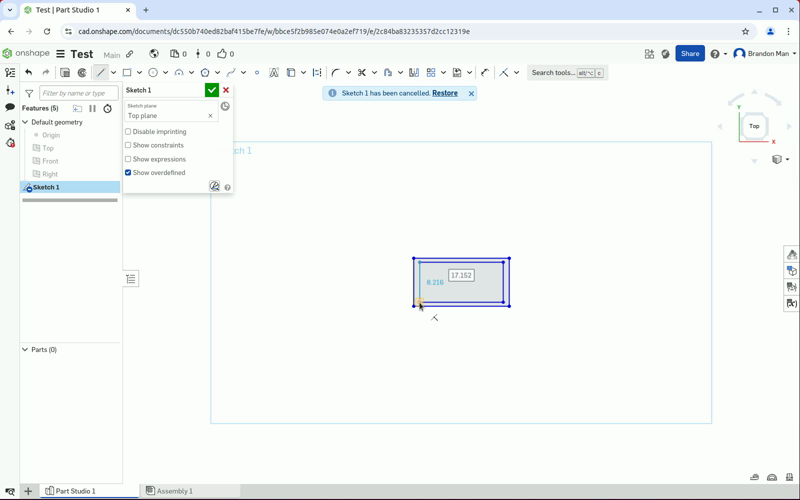
mouse_move(504, 266)
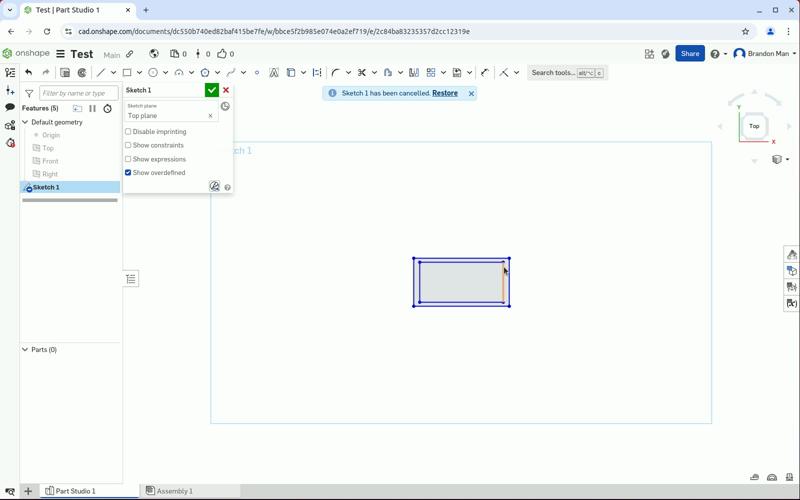
scroll(6)
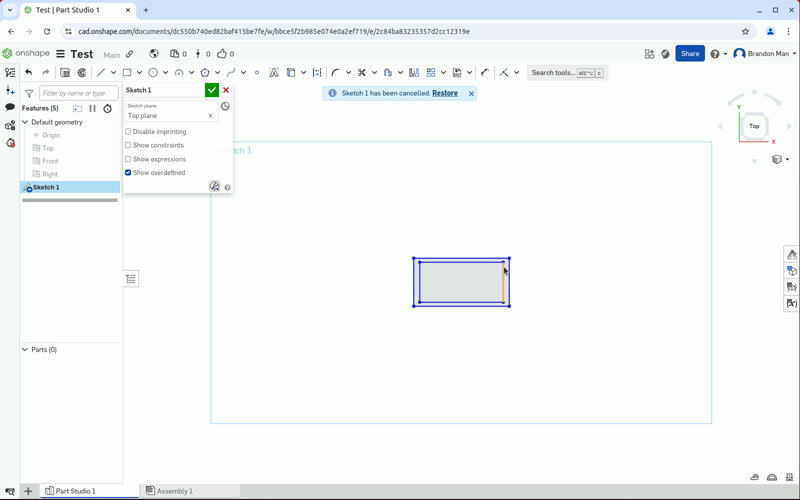
scroll(6)
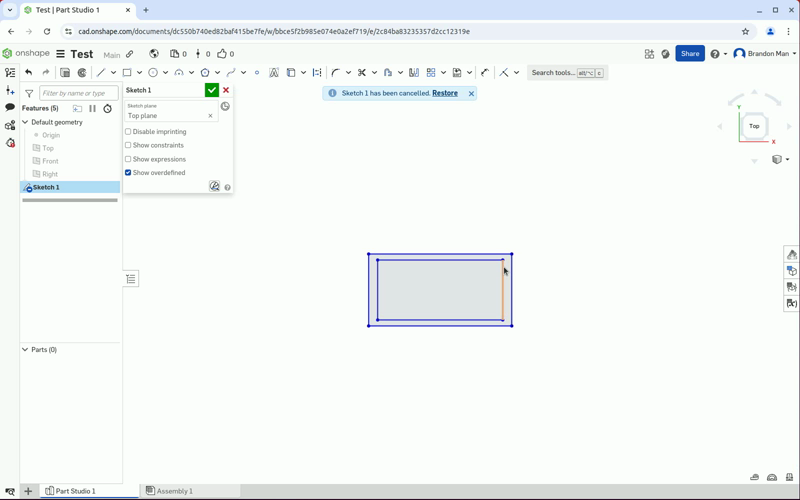
scroll(6)
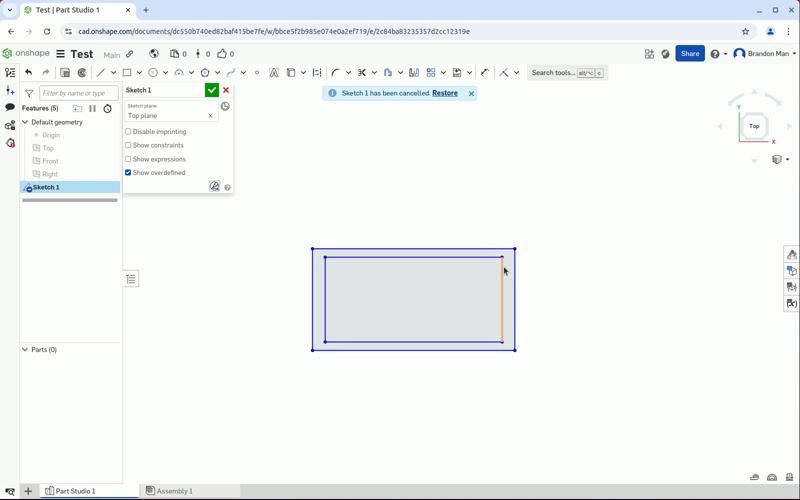
scroll(6)
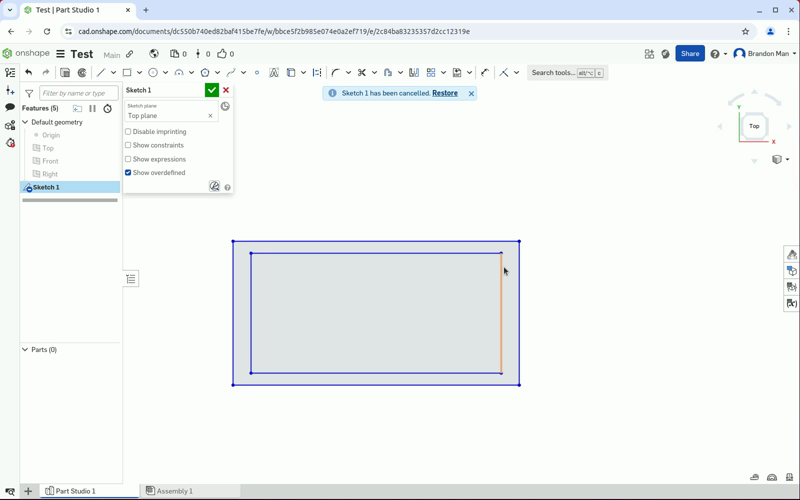
scroll(6)
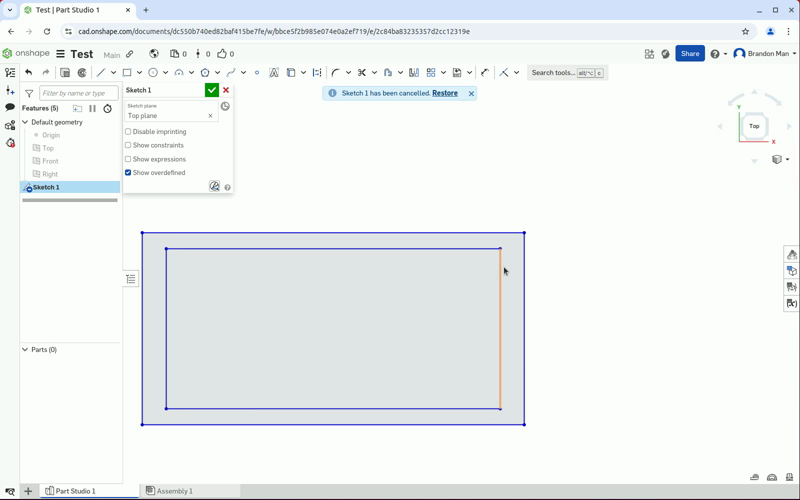
scroll(6)
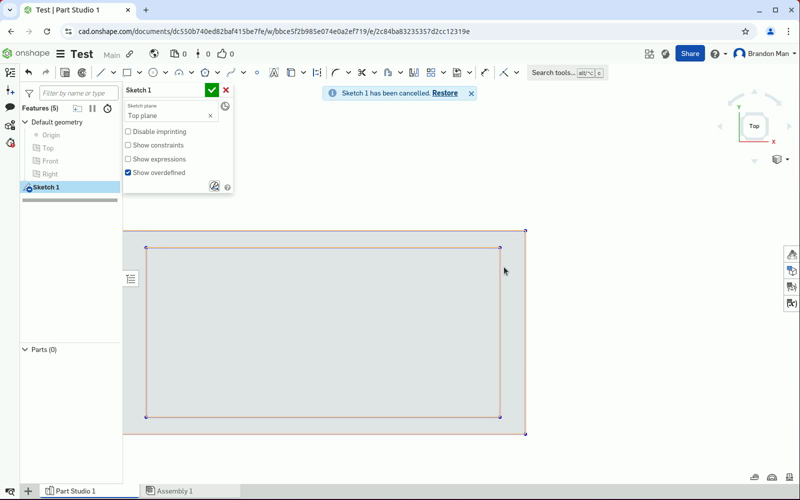
scroll(6)
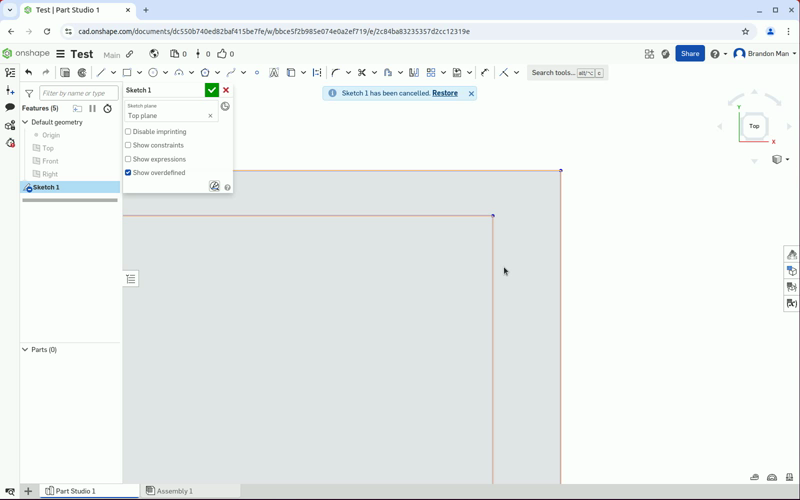
click(504, 266)
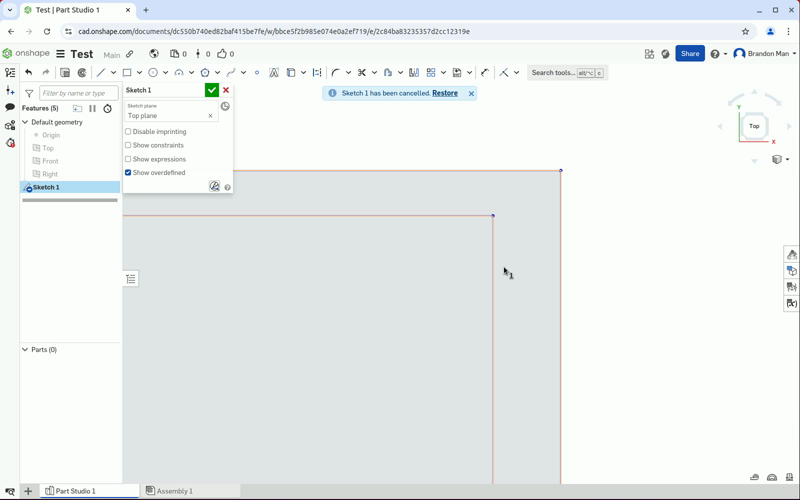
scroll(-6)
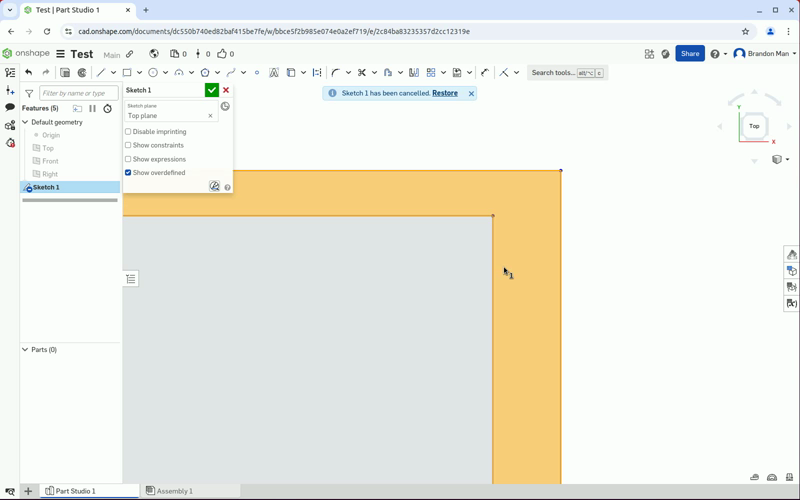
scroll(-6)
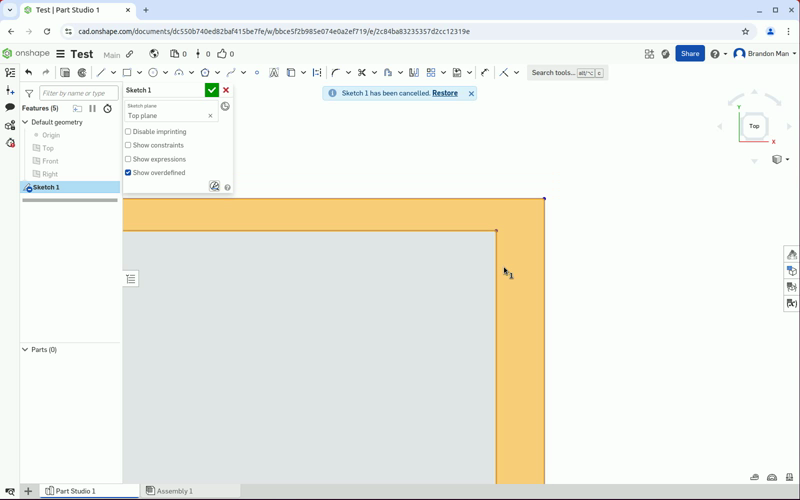
scroll(-6)
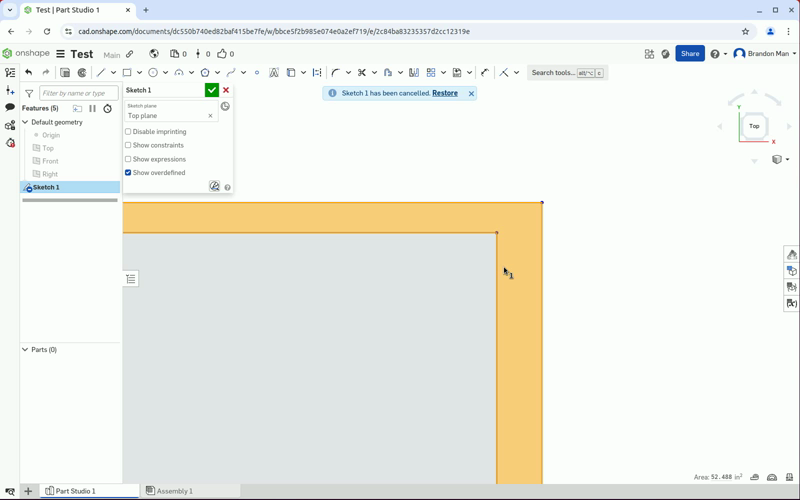
scroll(-6)
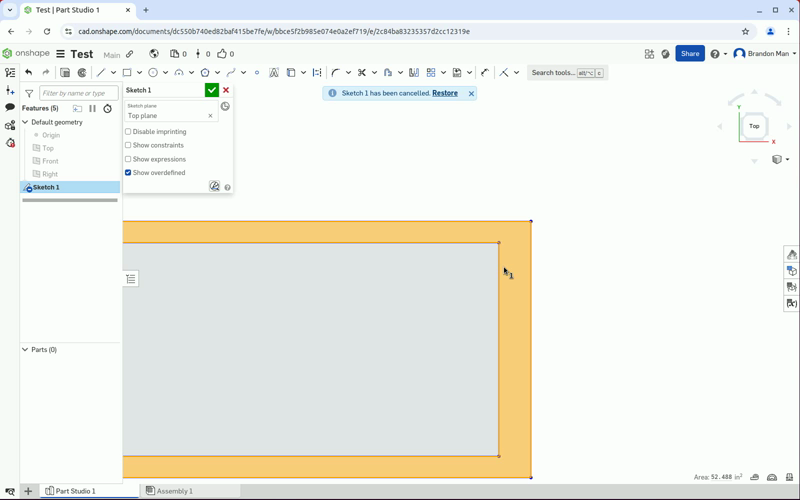
scroll(-6)
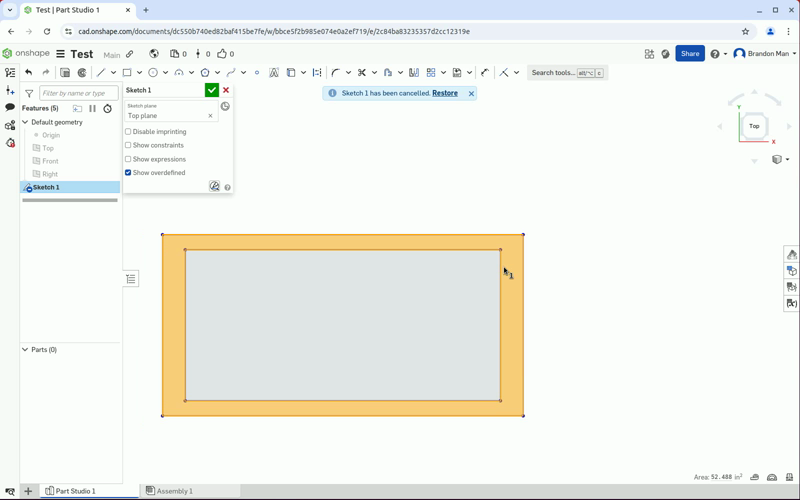
scroll(-6)
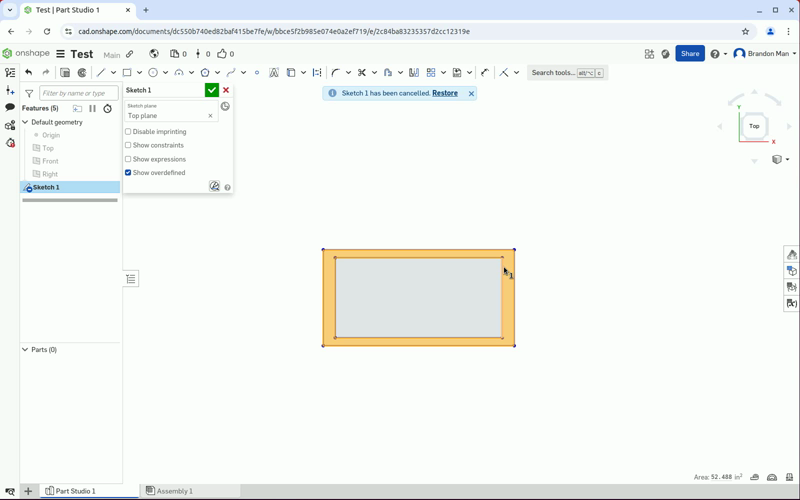
scroll(-6)
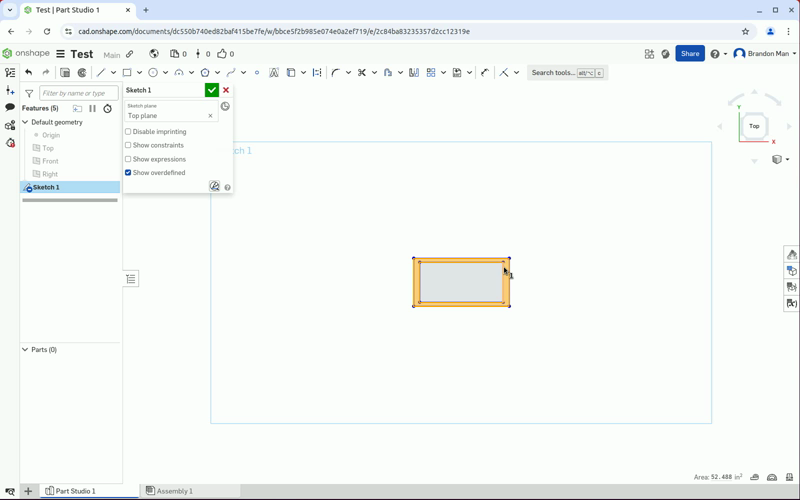
mouse_move(73, 352)
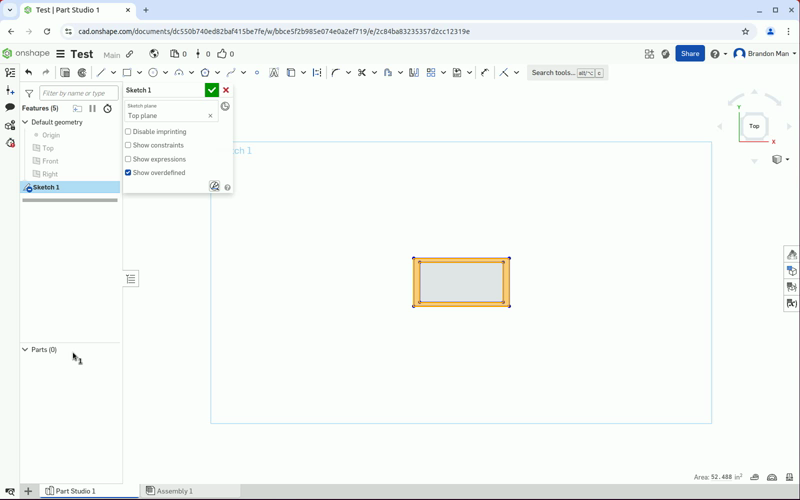
key(shift+y)
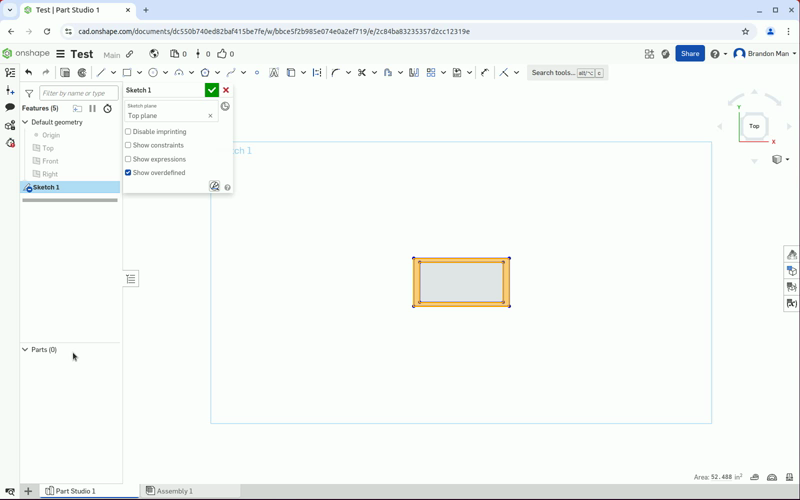
key(shift+e)
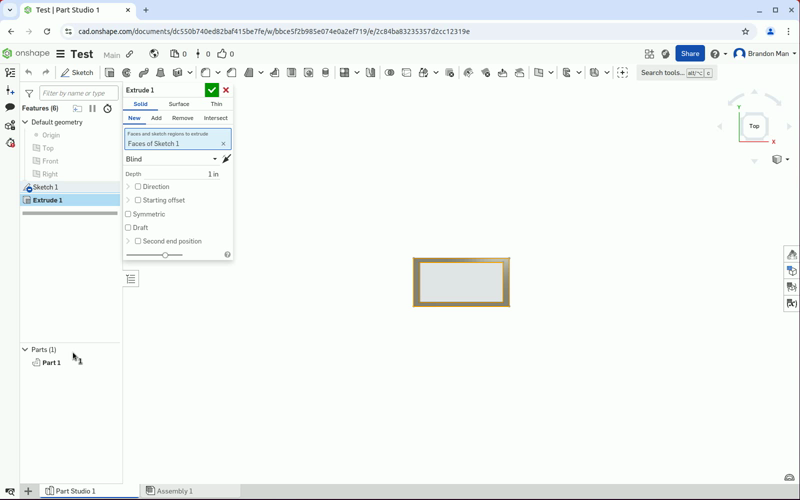
mouse_move(143, 106)
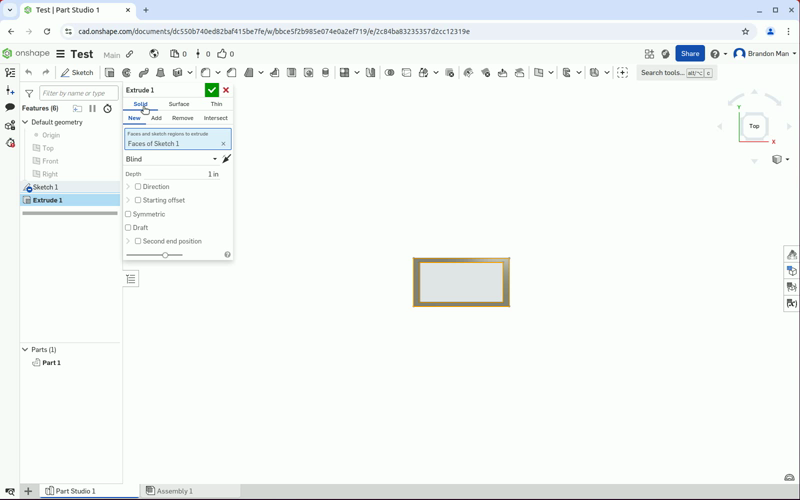
click(143, 106)
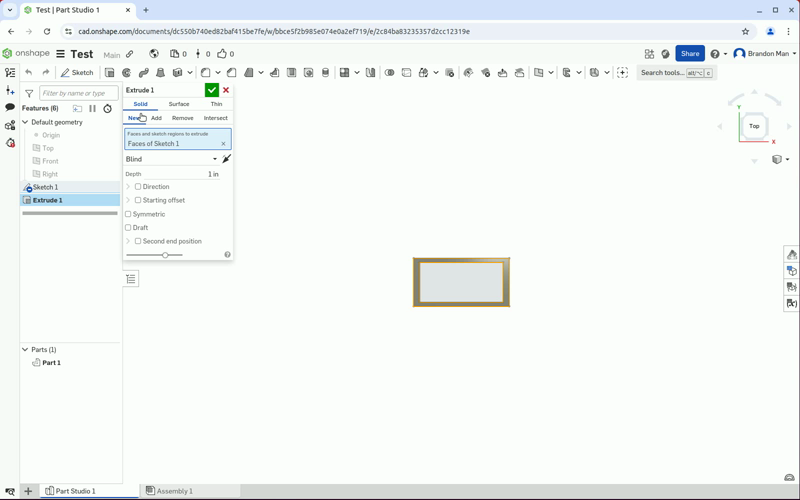
mouse_move(137, 120)
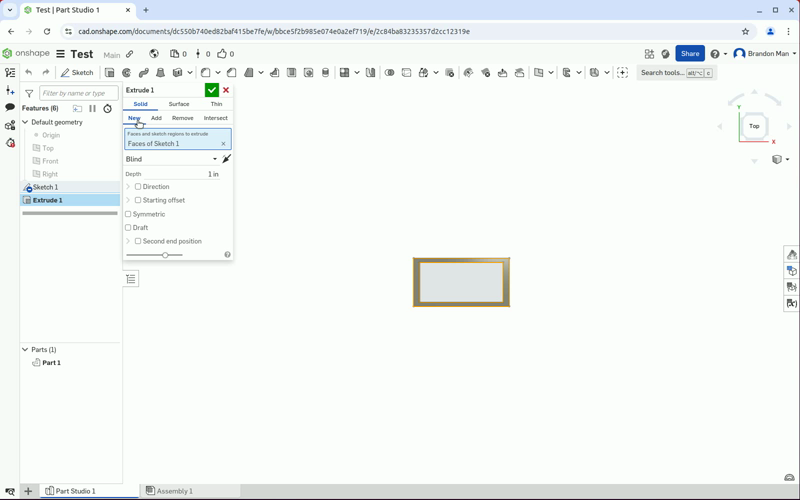
click(137, 120)
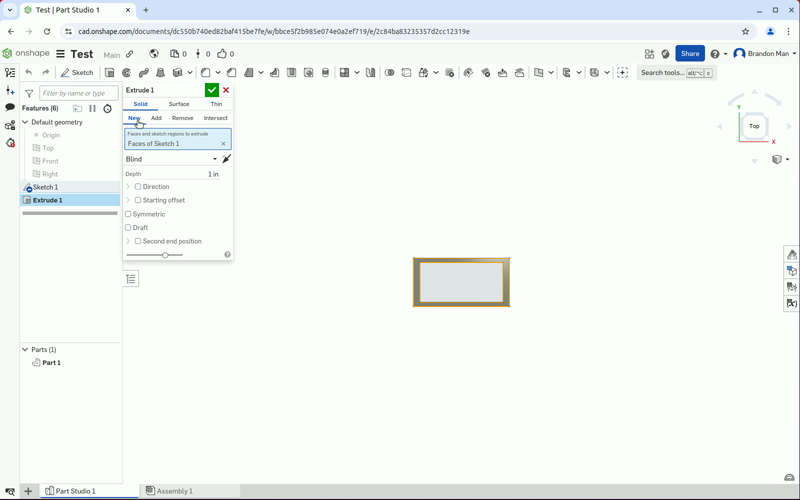
key(tab, 4)
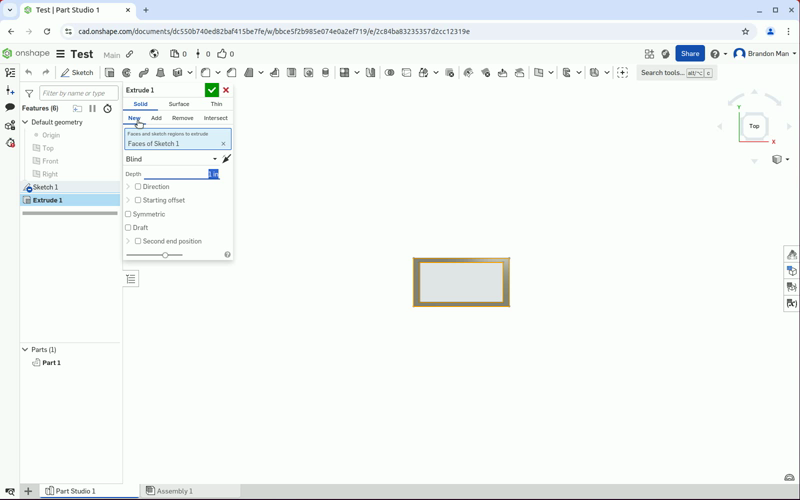
text(-23.108)
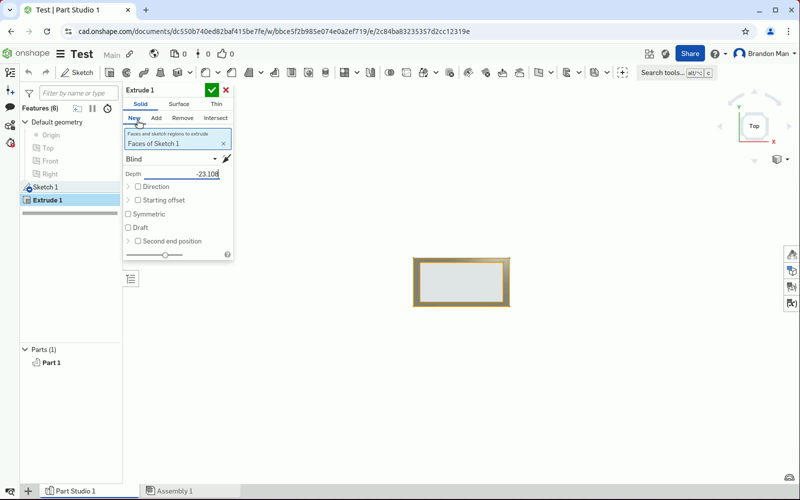
key(enter)
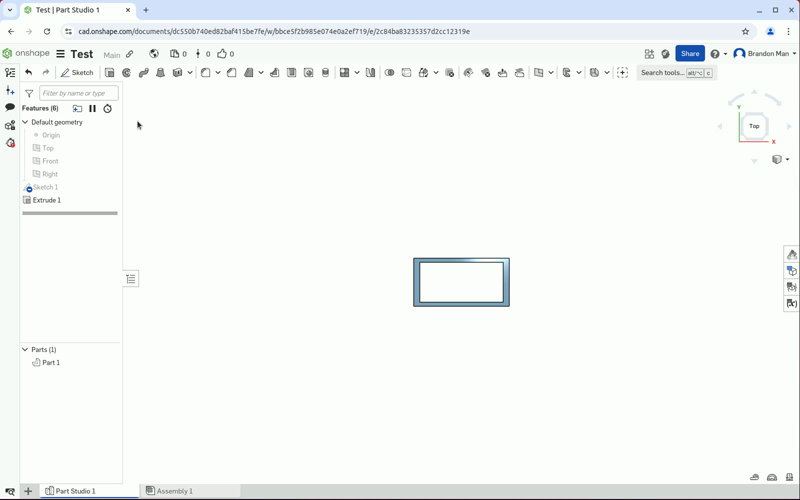
key(shift+h)
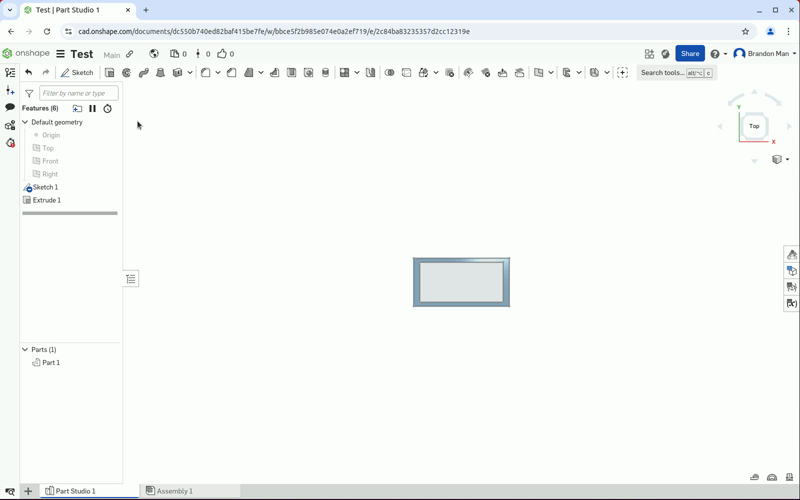
key(shift+h)
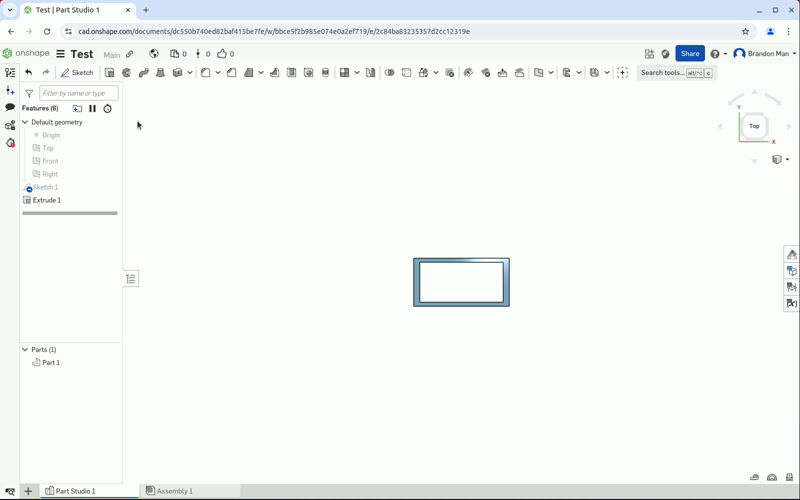
mouse_move(73, 189)
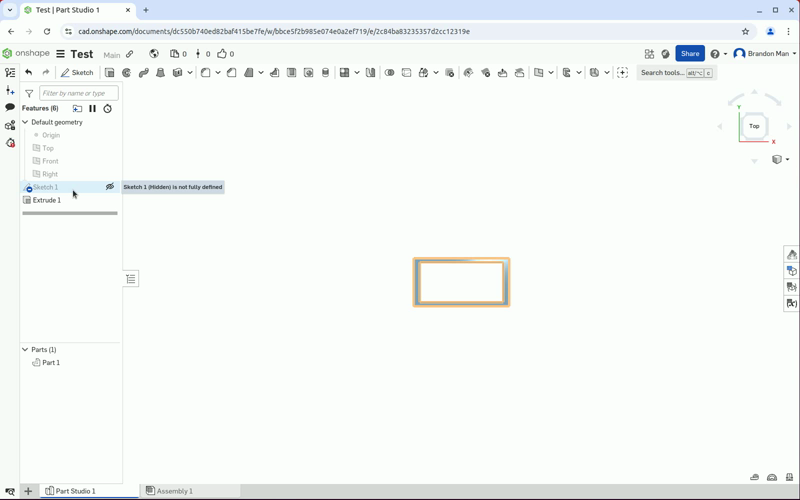
click(73, 189)
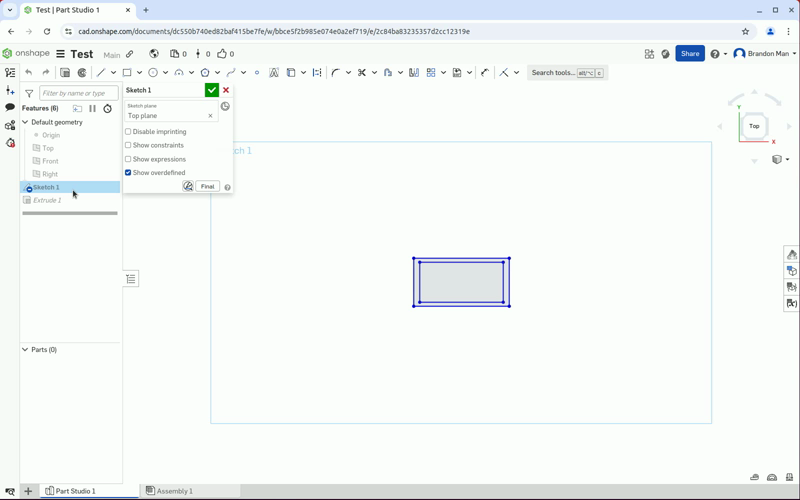
mouse_move(229, 92)
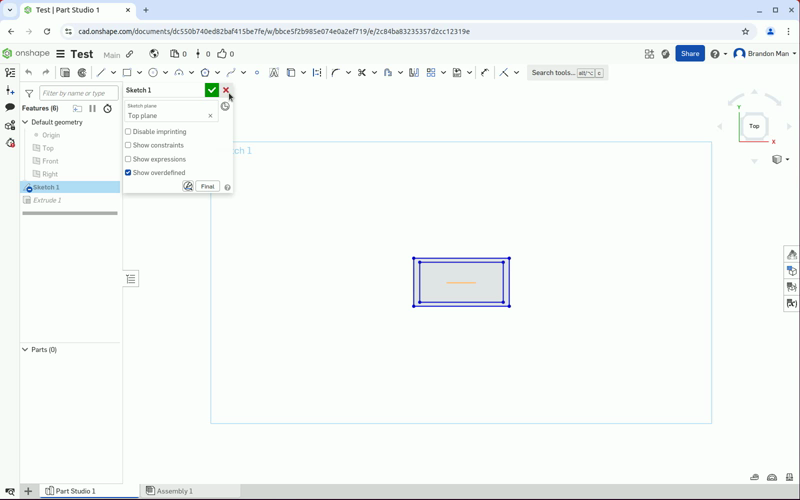
click(229, 92)
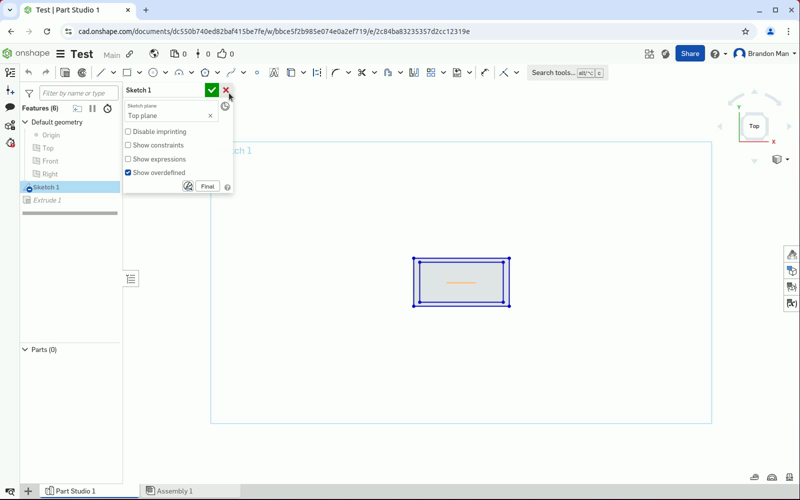
key(shift+s)
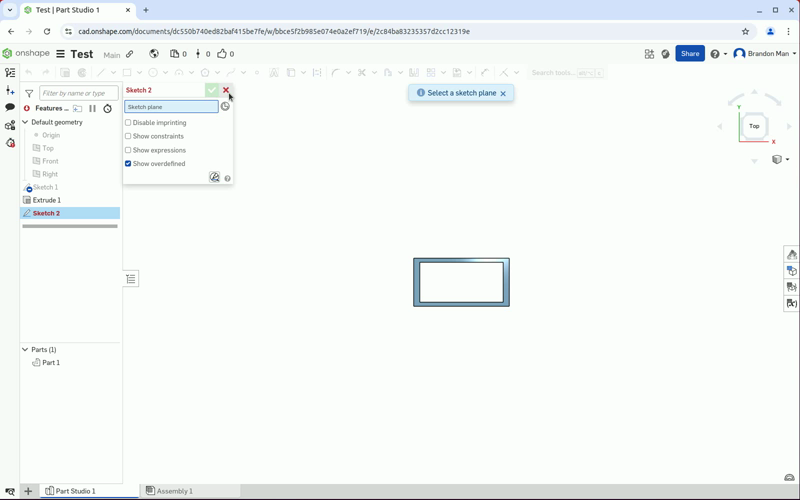
mouse_move(73, 150)
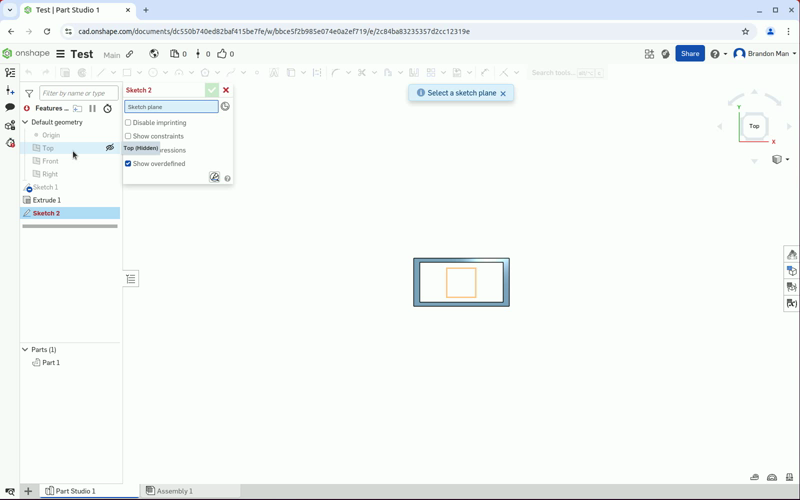
click(73, 150)
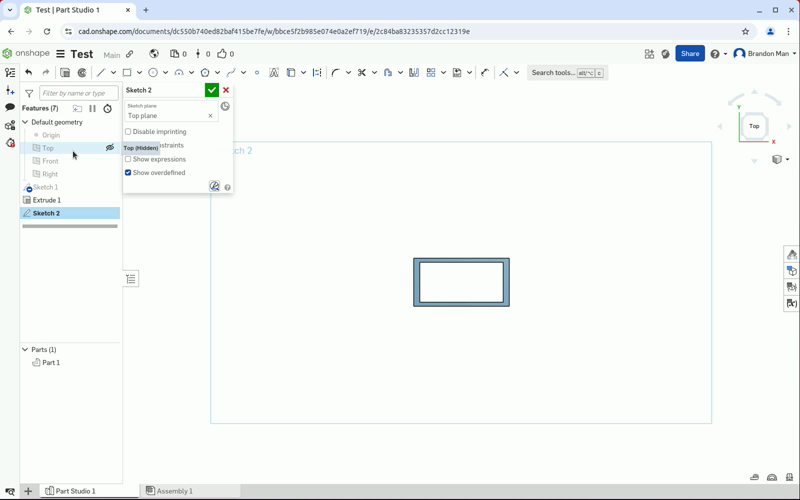
mouse_move(73, 352)
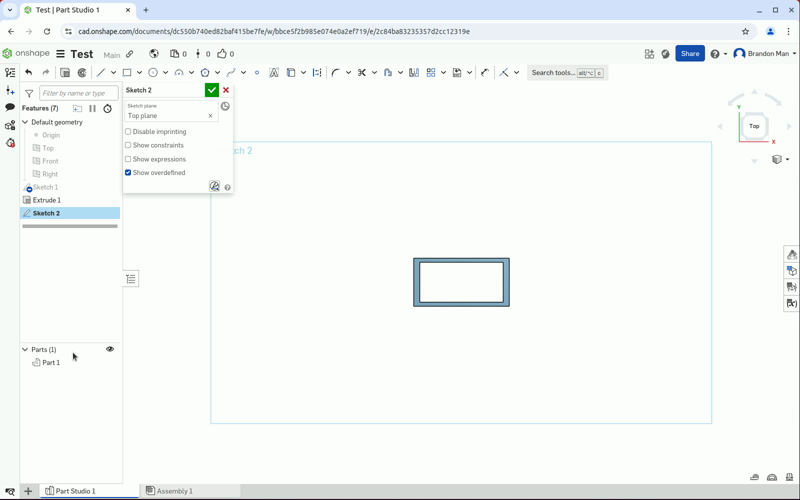
key(y)
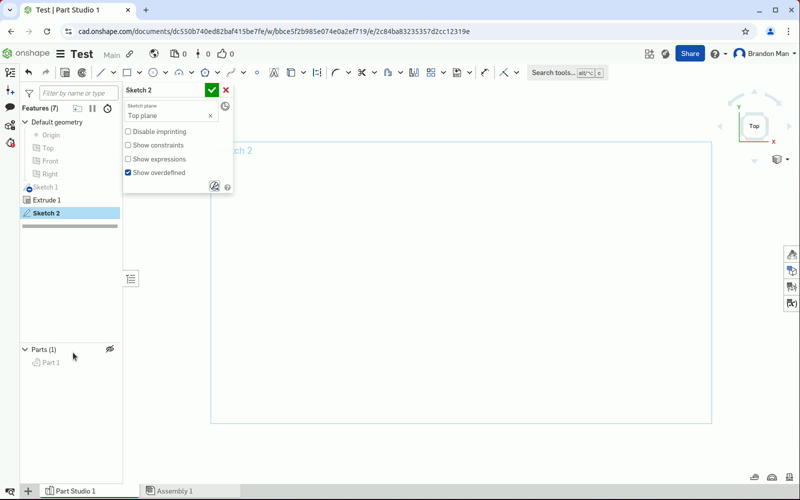
key(c)
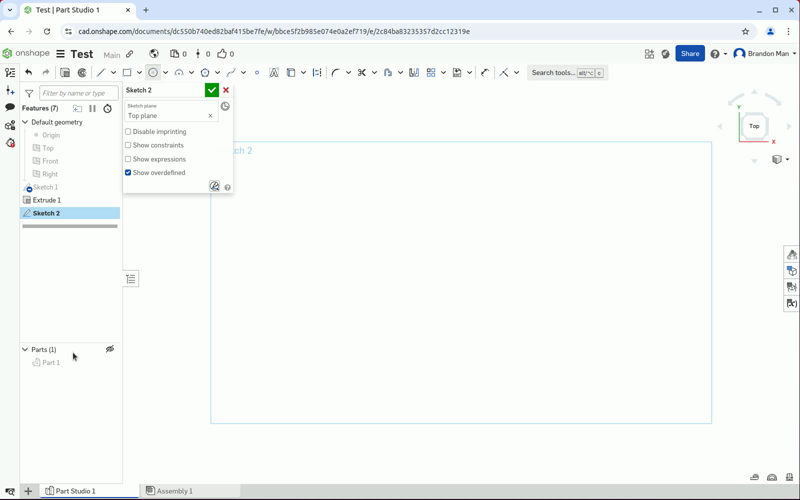
key_down(shift)
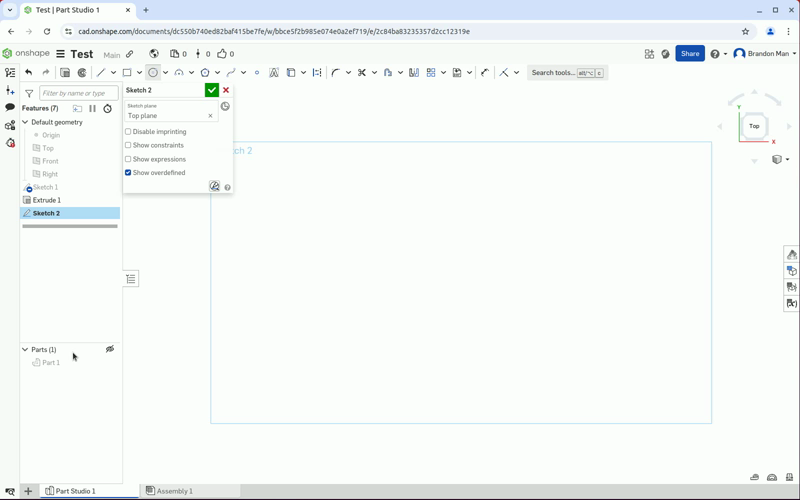
mouse_move(460, 282)
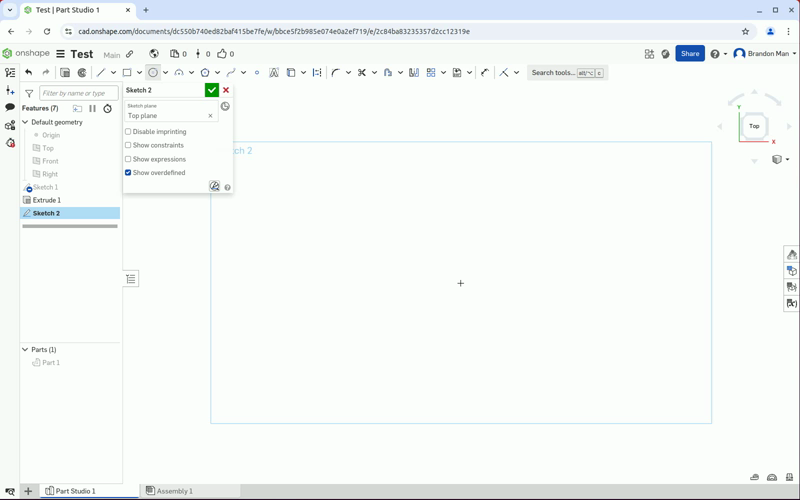
click(460, 282)
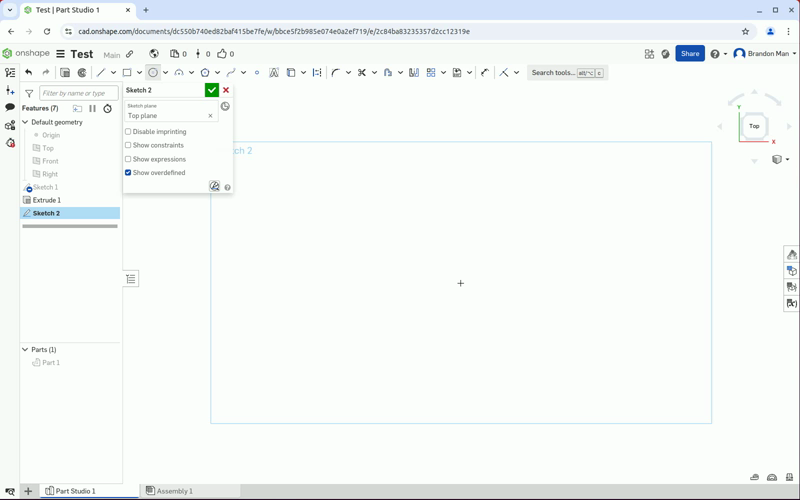
key_up(shift)
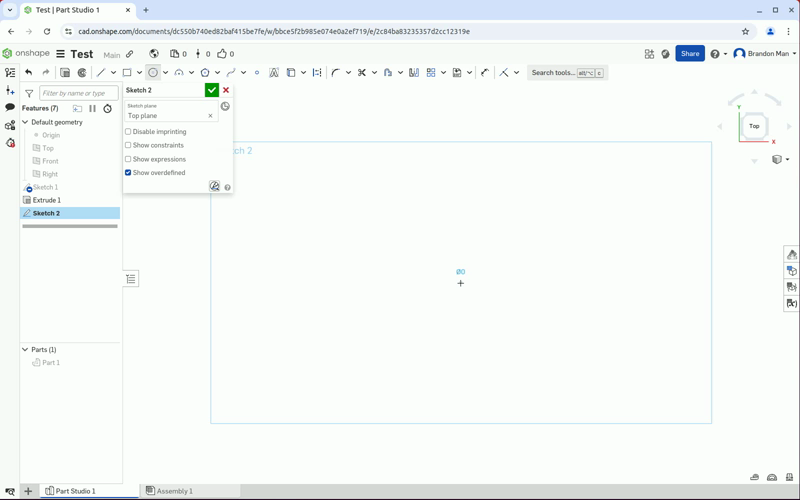
mouse_move(532, 282)
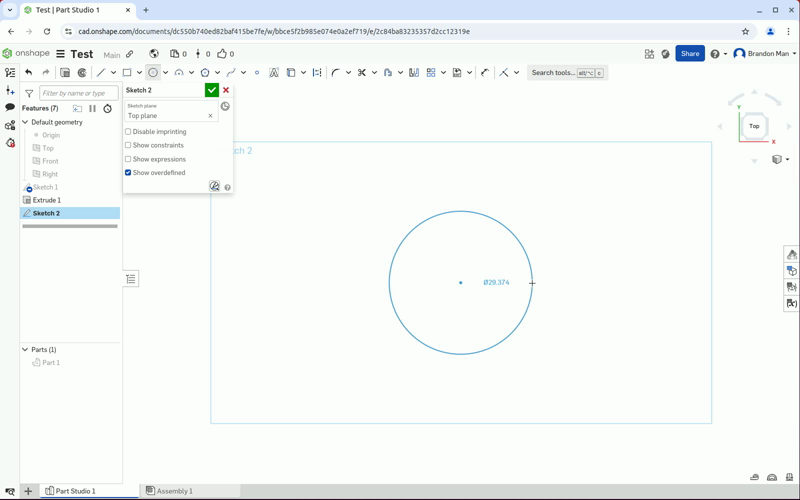
click(532, 282)
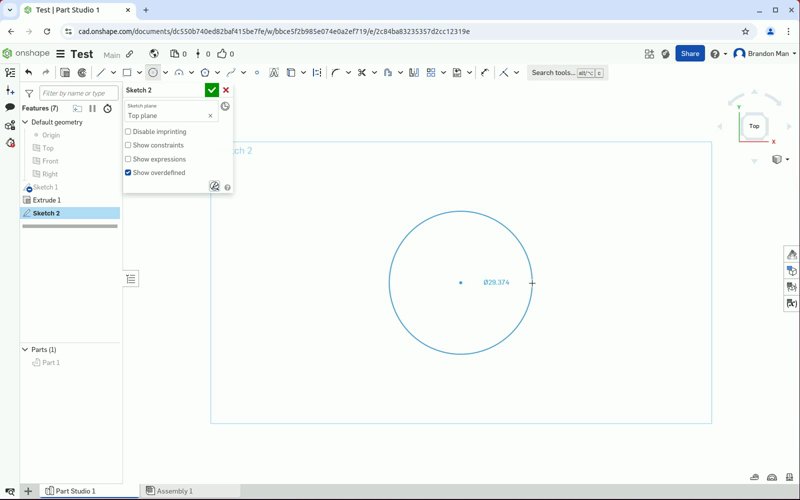
key(esc)
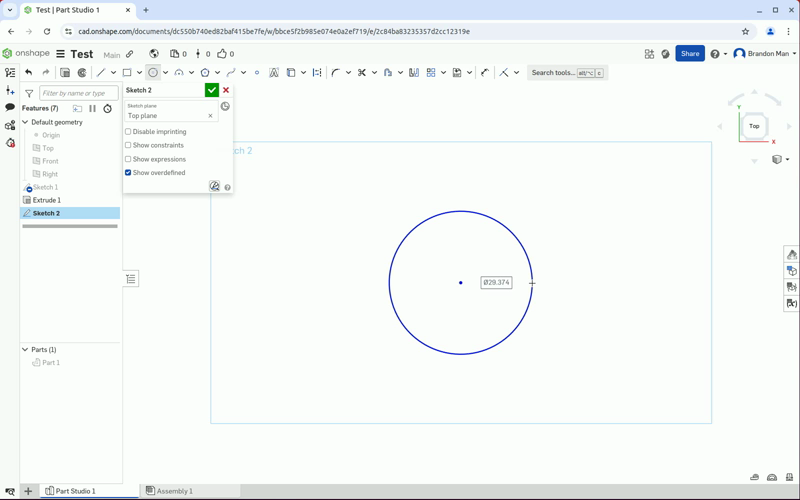
key(c)
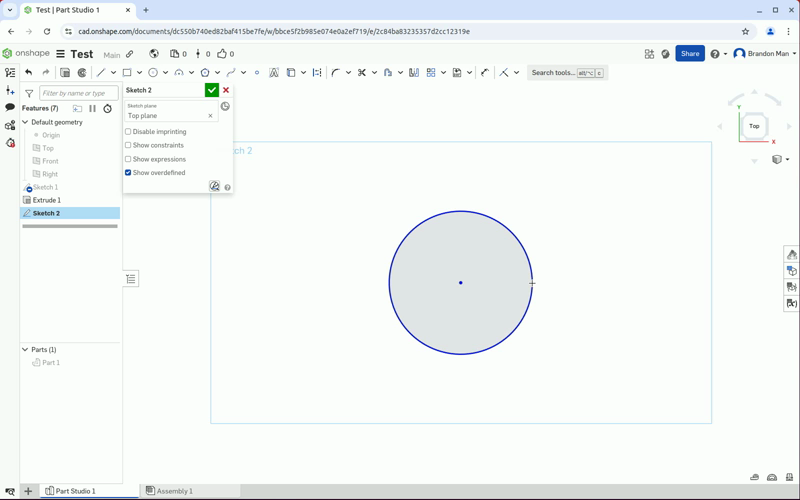
key_down(shift)
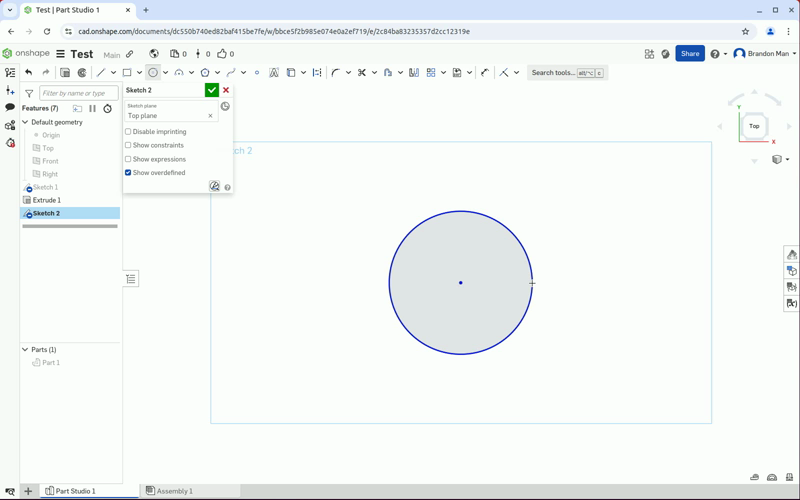
mouse_move(460, 282)
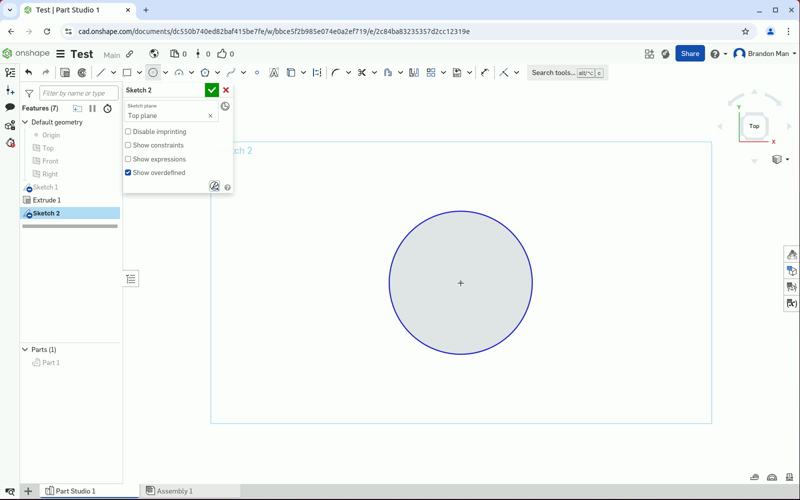
click(460, 282)
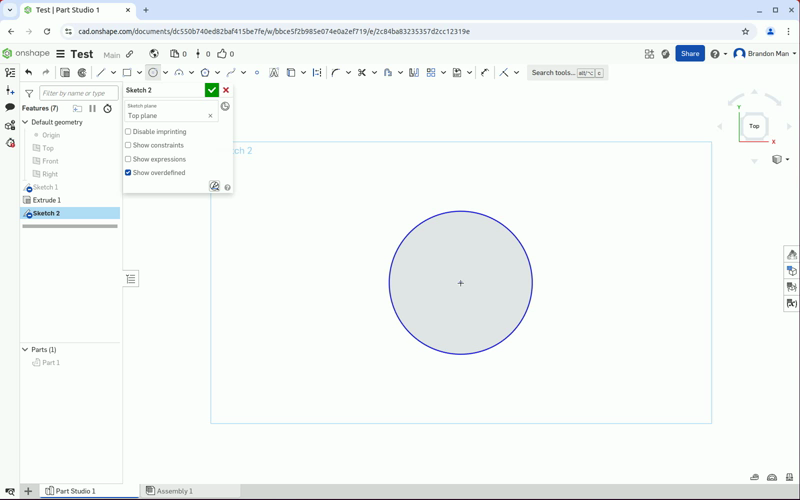
key_up(shift)
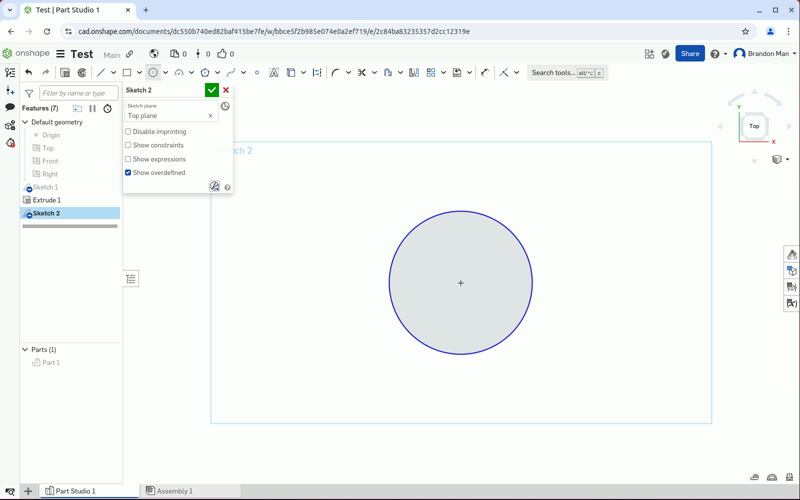
mouse_move(517, 282)
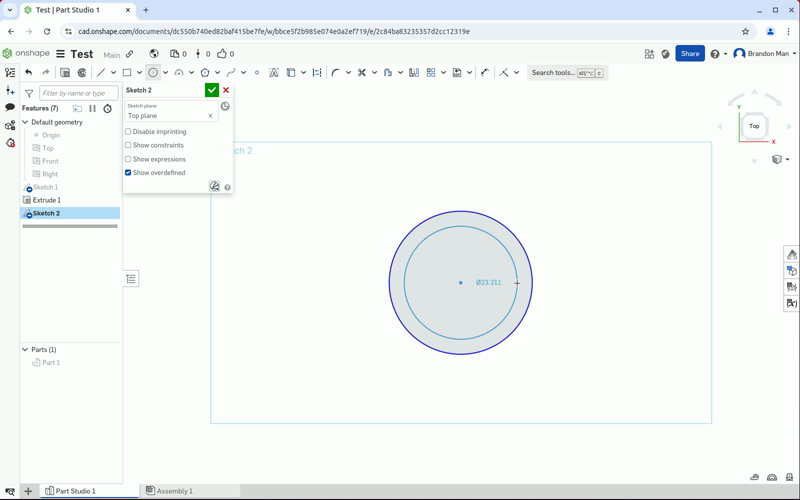
click(517, 282)
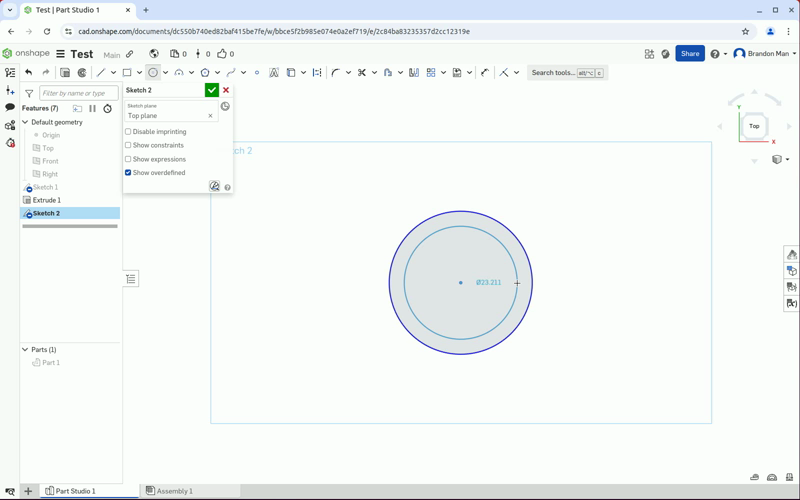
key(esc)
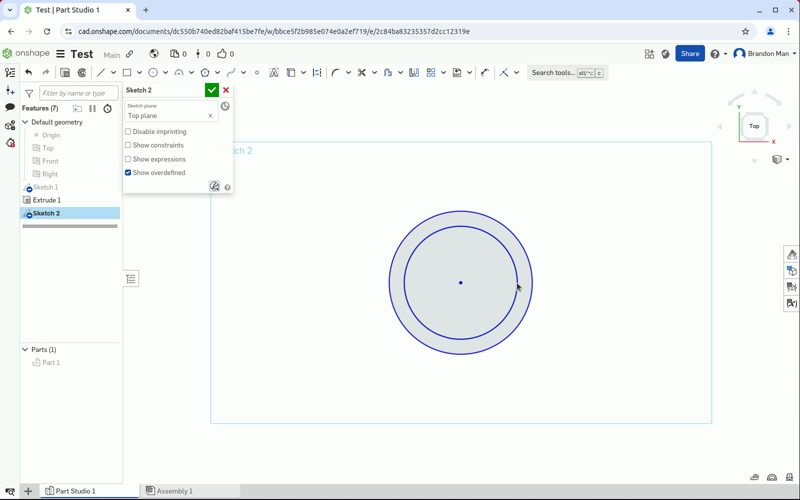
mouse_move(429, 342)
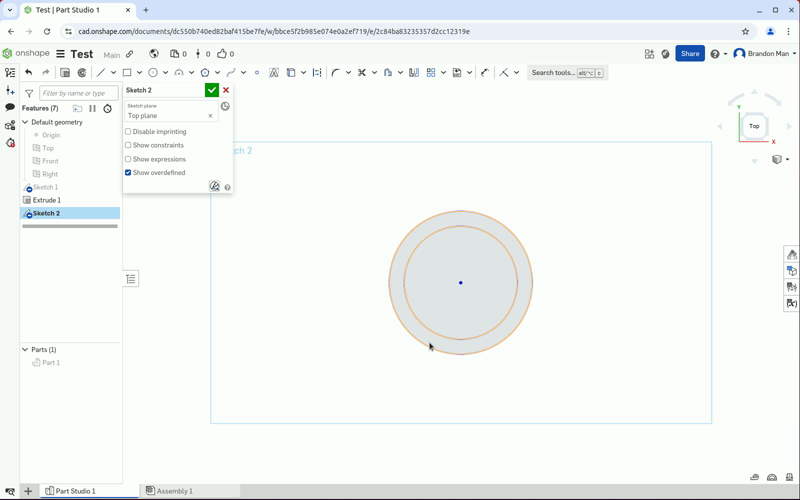
click(429, 342)
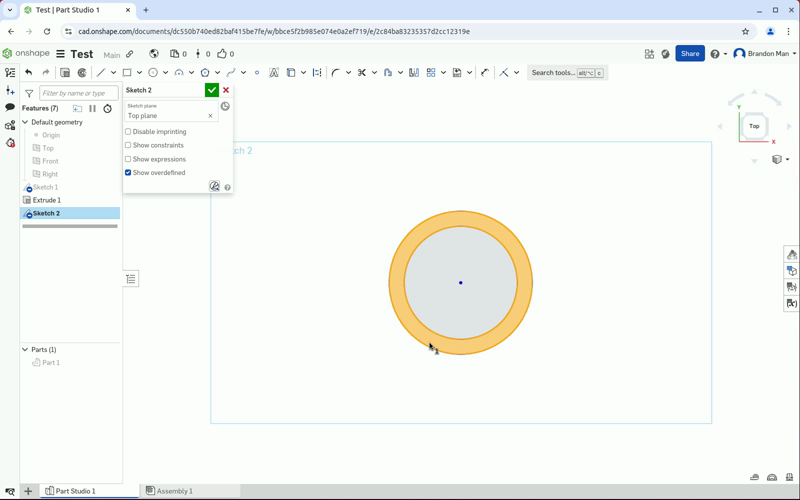
mouse_move(73, 352)
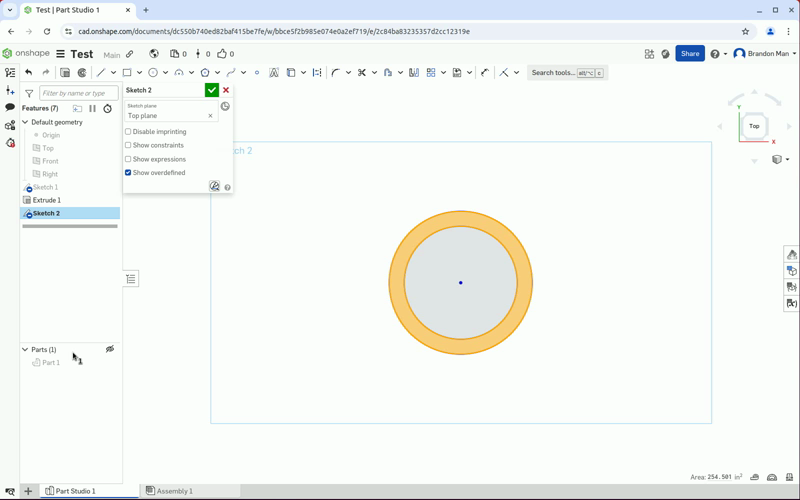
key(shift+y)
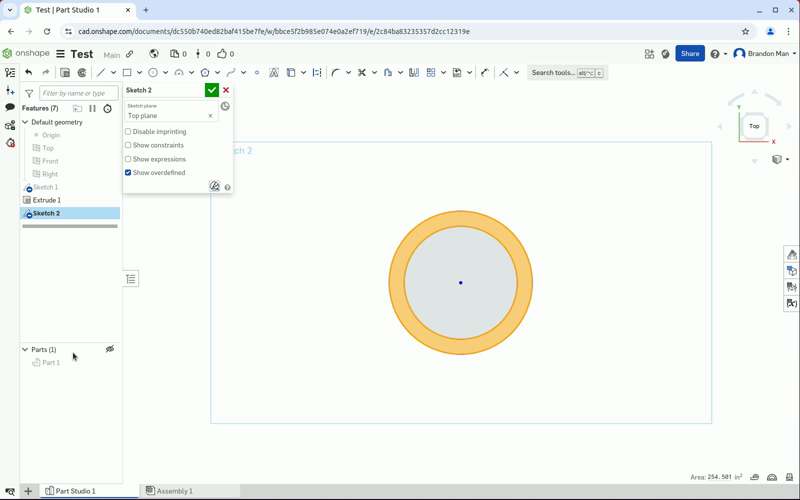
key(shift+e)
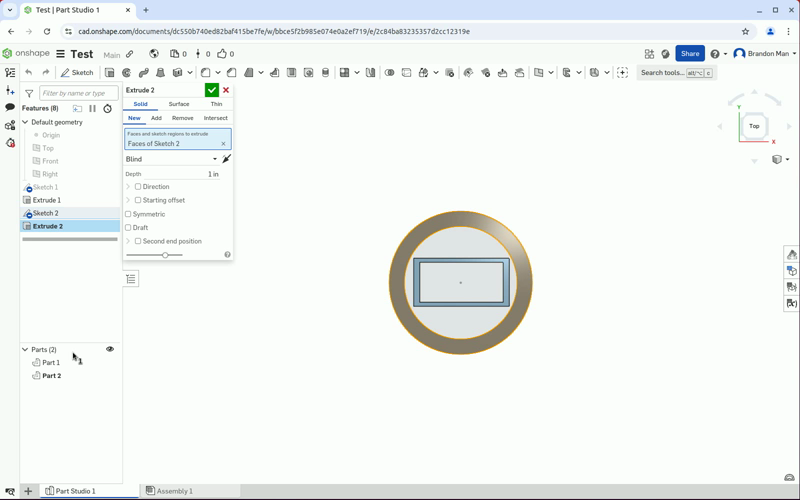
mouse_move(143, 106)
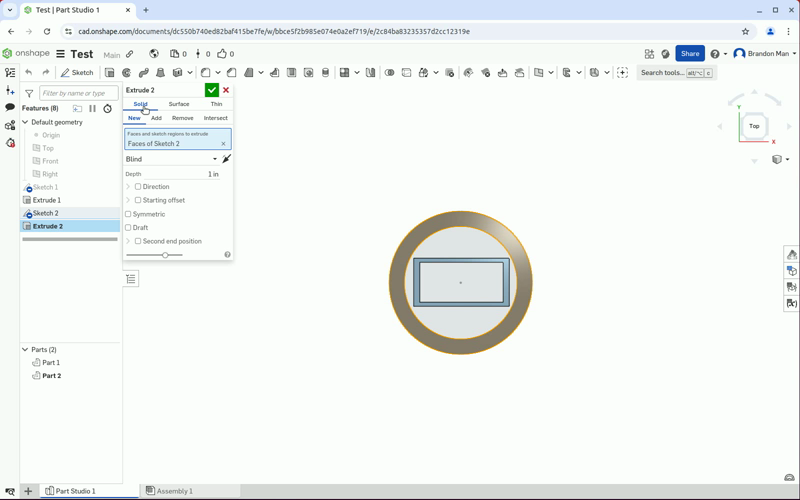
click(143, 106)
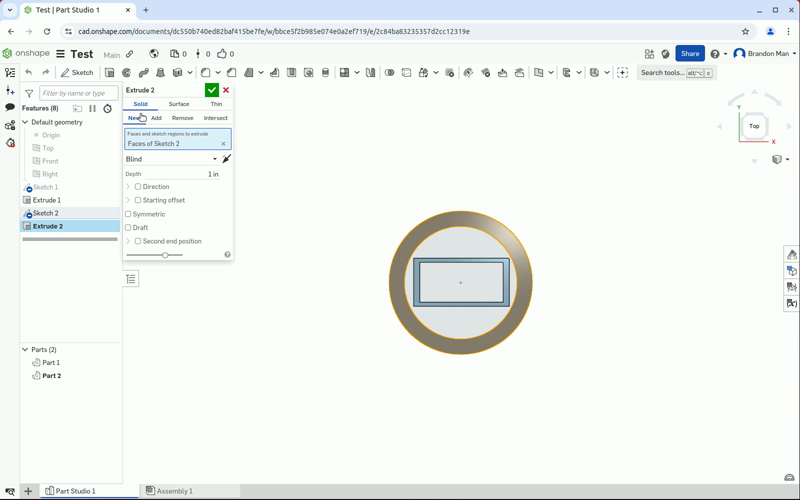
mouse_move(137, 120)
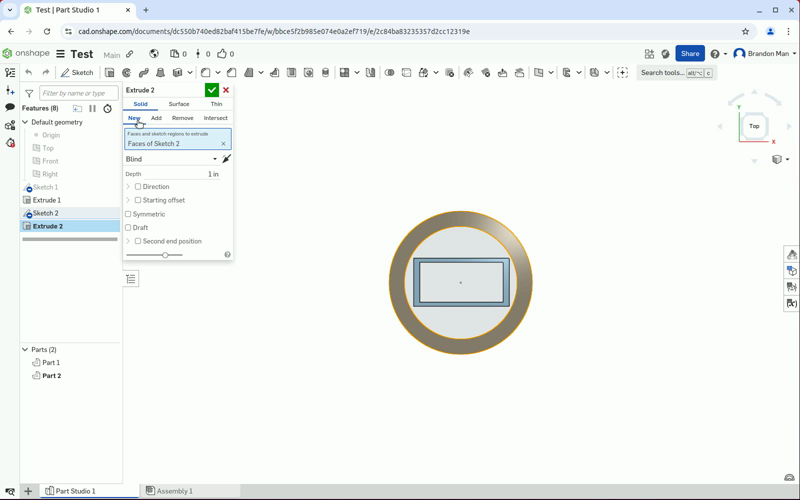
click(137, 120)
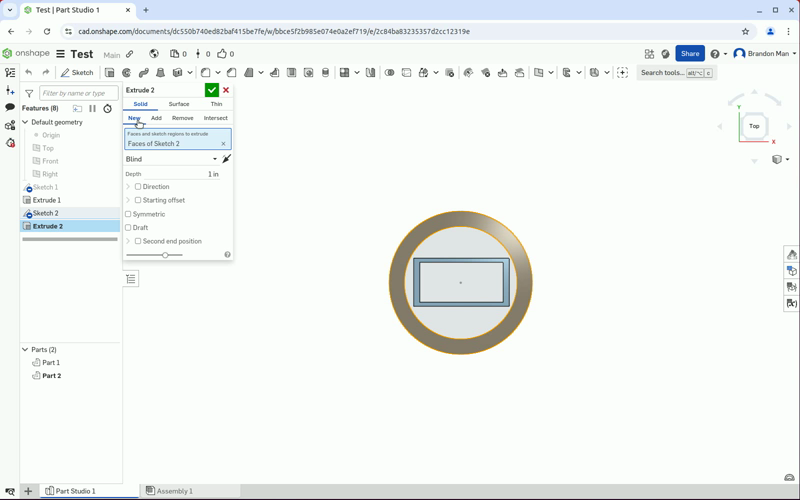
key(tab, 4)
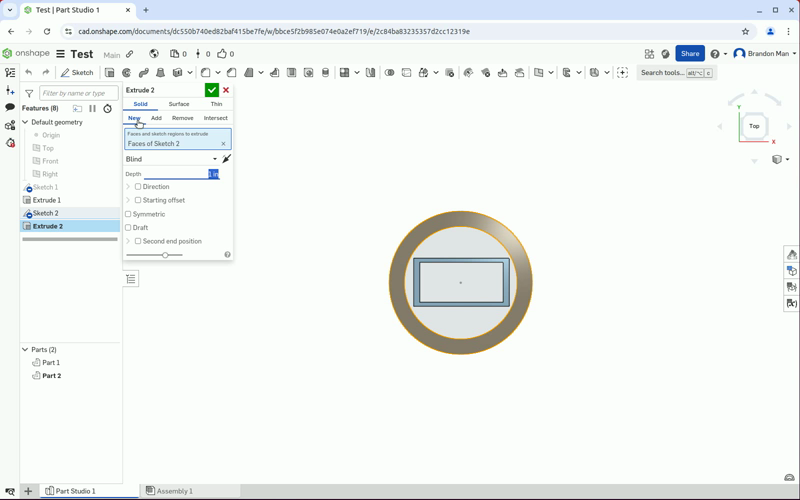
text(1.204)
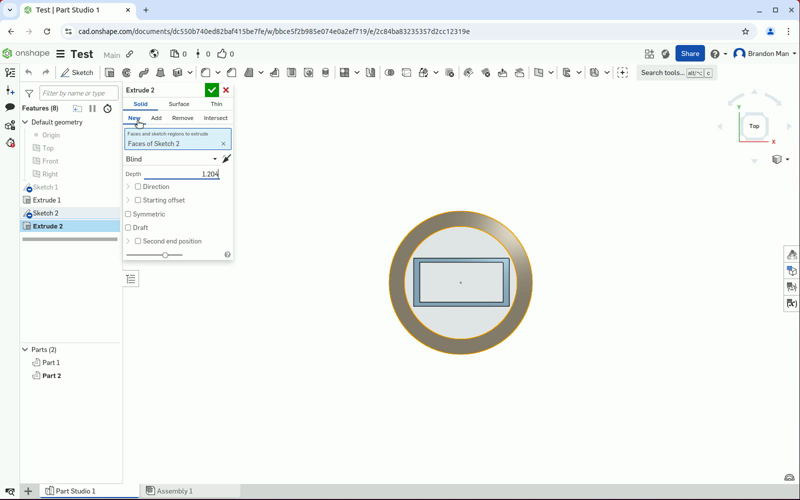
key(enter)
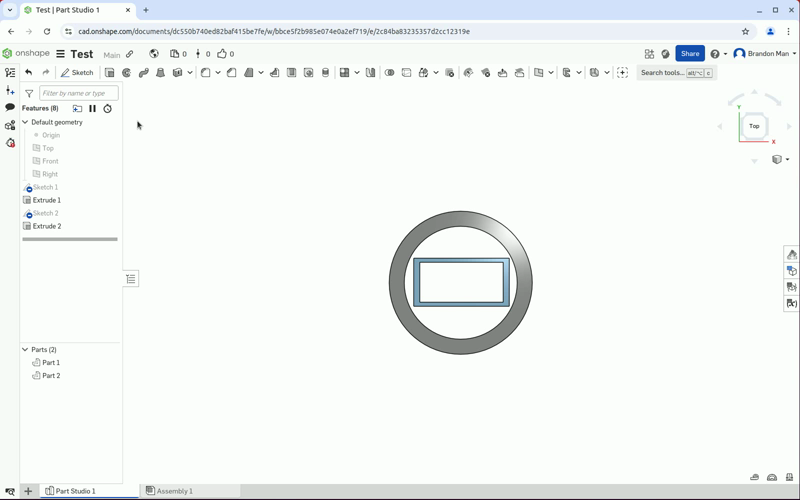
key(shift+h)
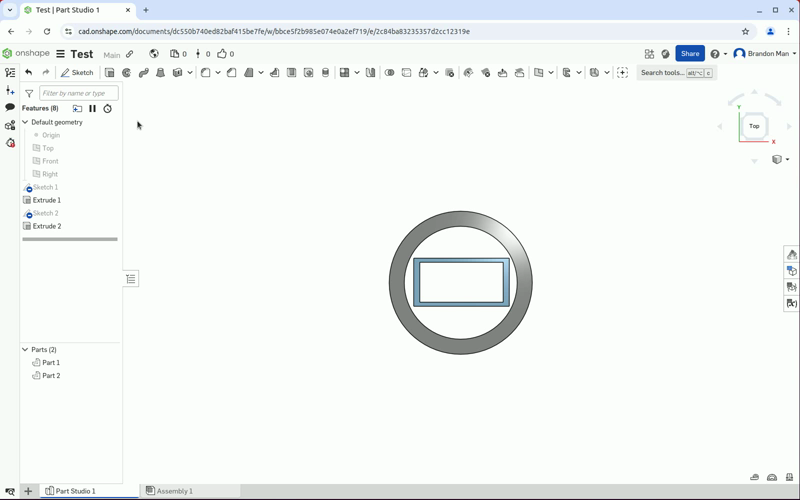
key(shift+h)
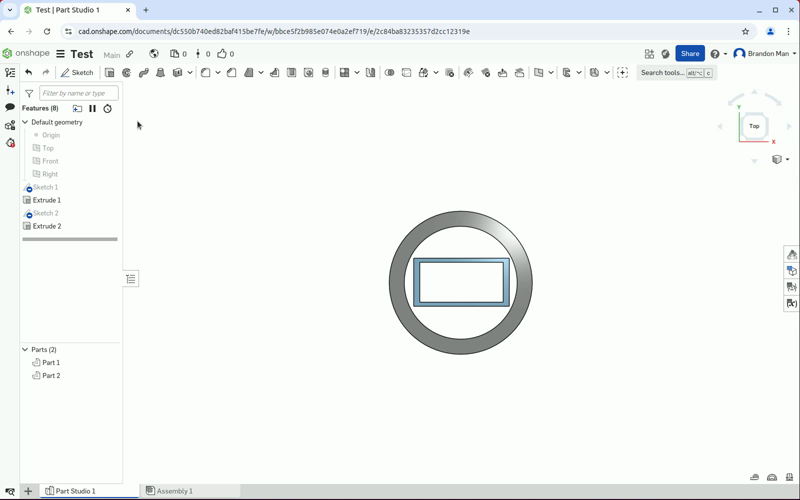
mouse_move(73, 189)
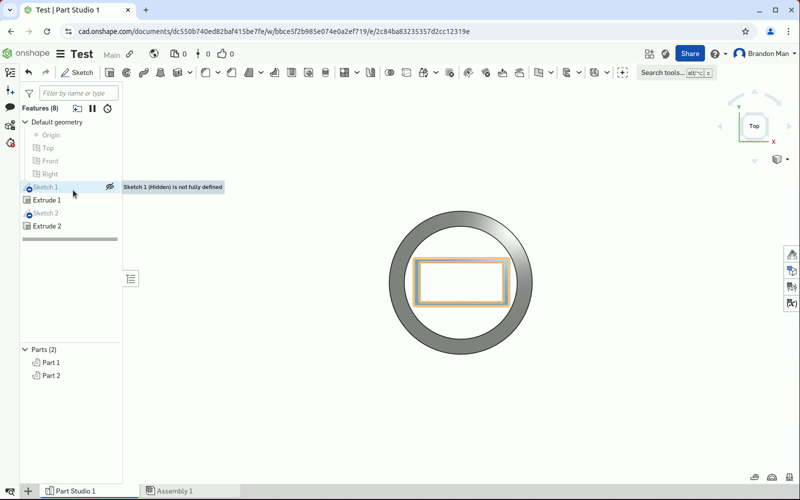
click(73, 189)
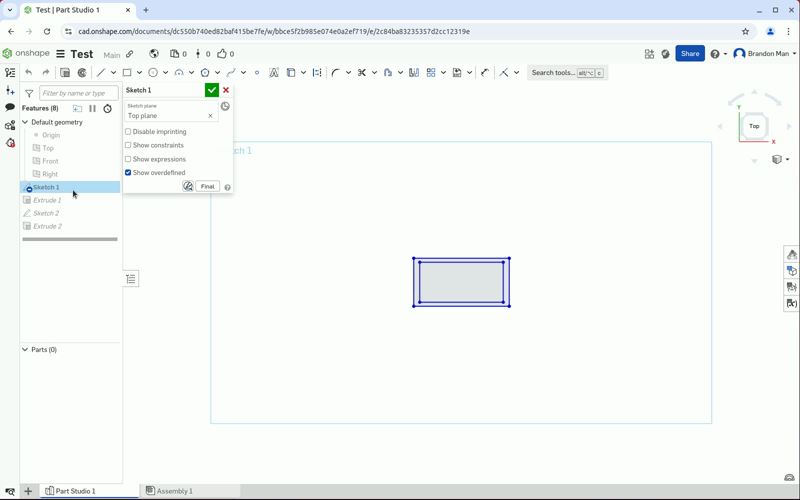
mouse_move(229, 92)
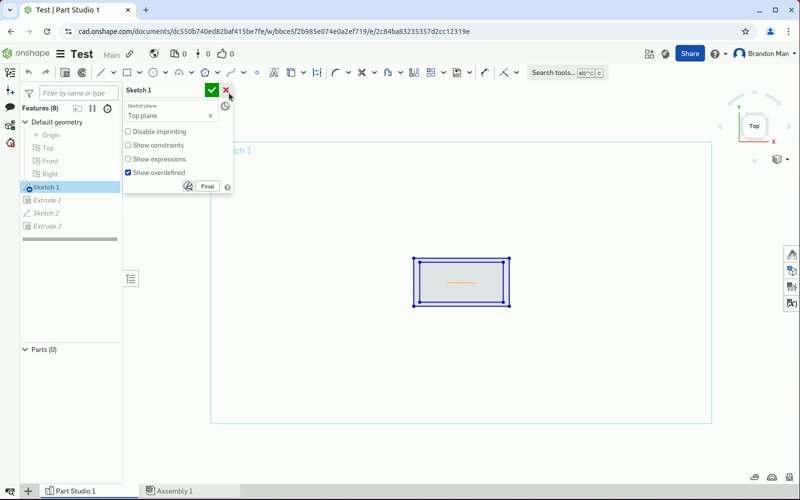
click(229, 92)
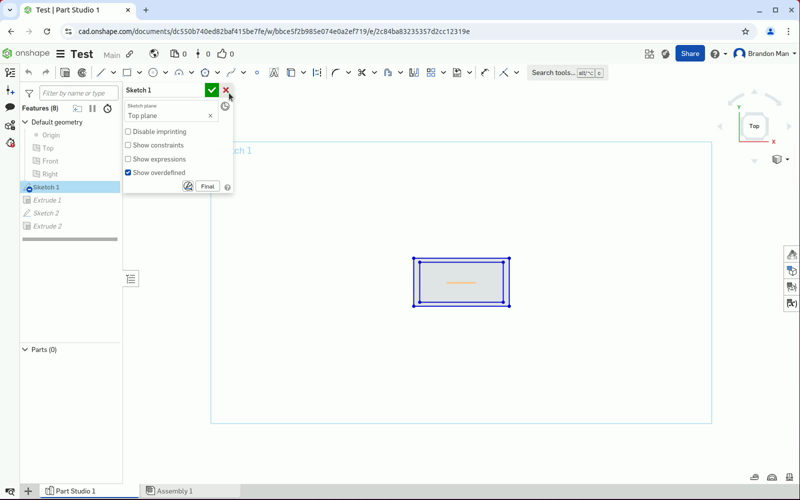
key(shift+s)
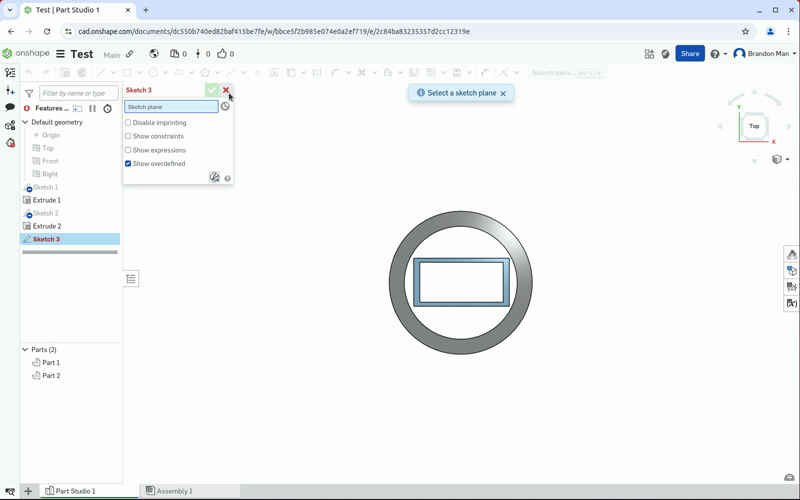
mouse_move(73, 150)
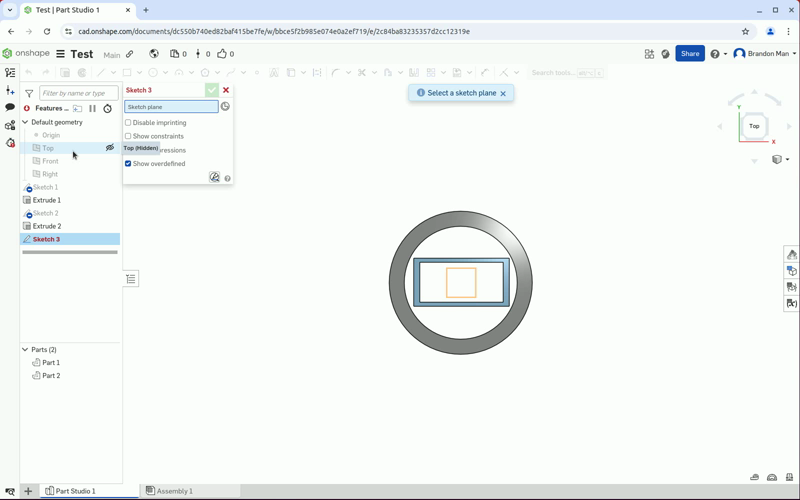
click(73, 150)
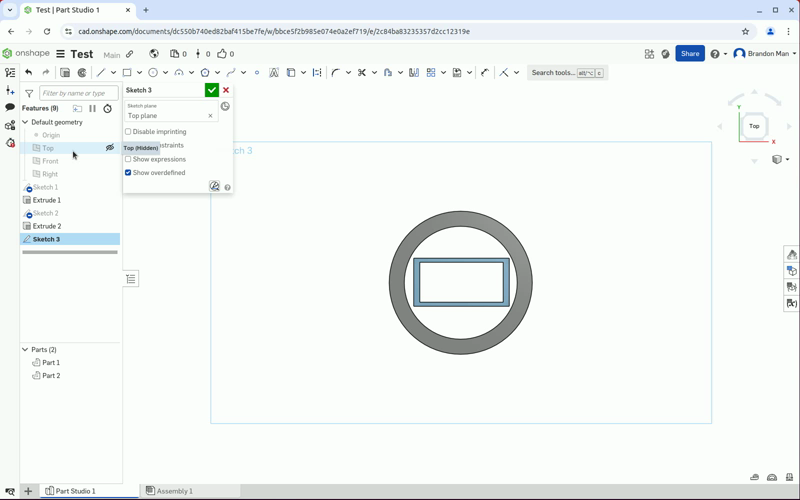
mouse_move(73, 352)
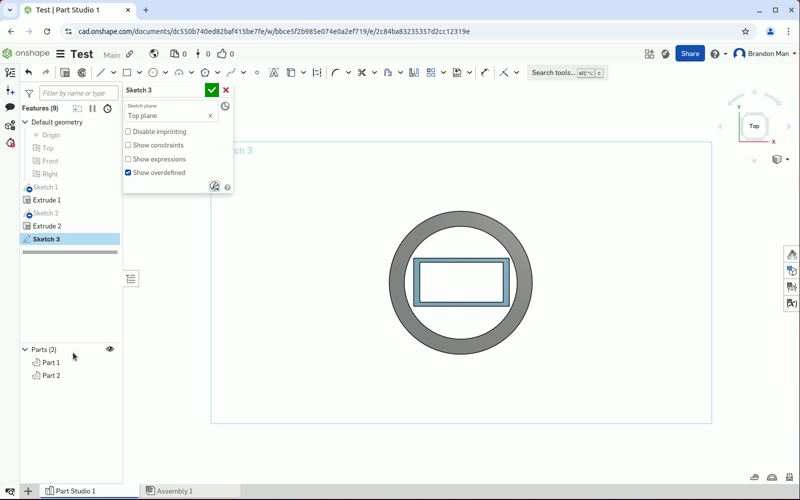
key(y)
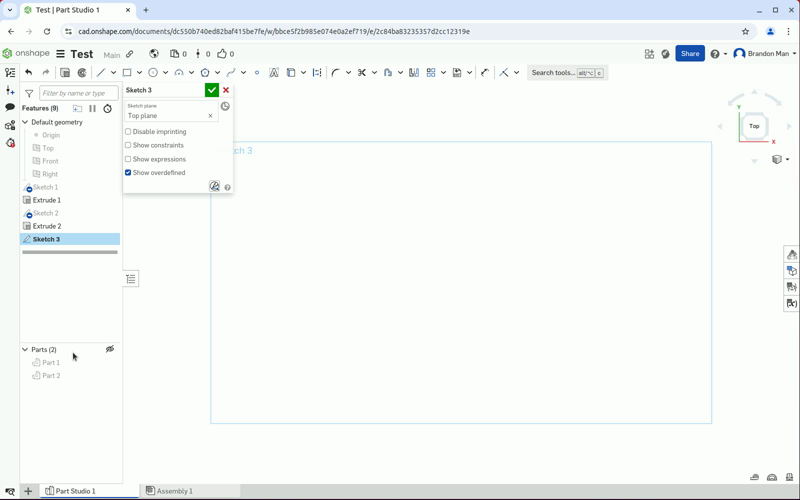
key(c)
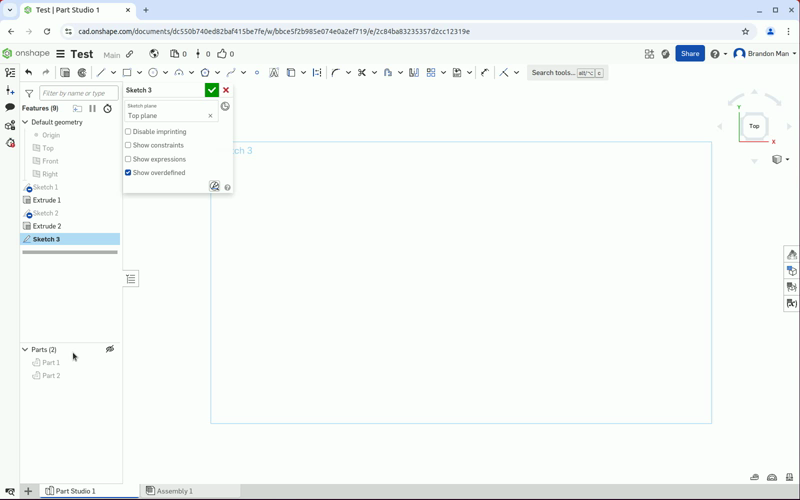
key_down(shift)
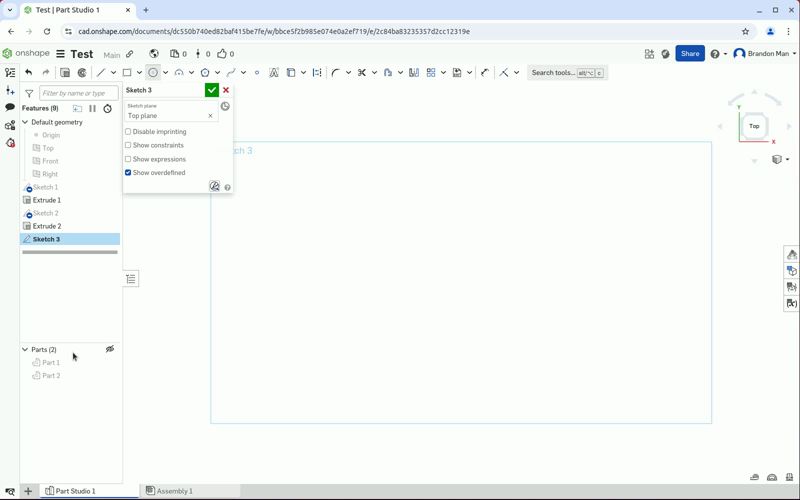
mouse_move(461, 282)
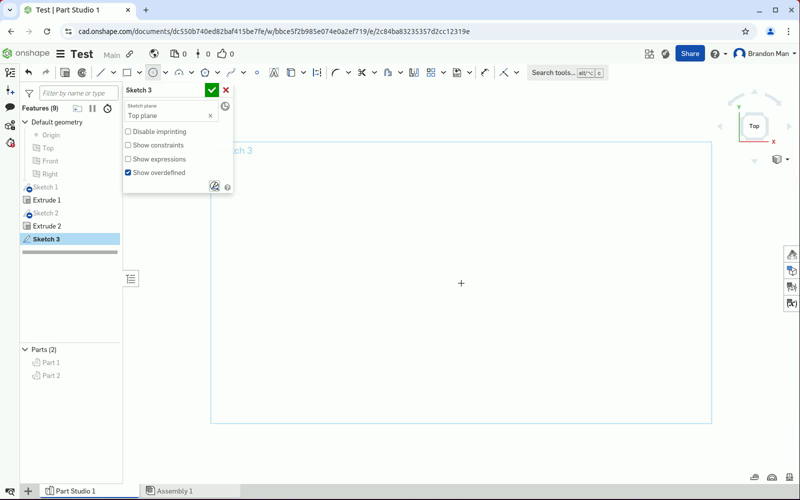
click(461, 282)
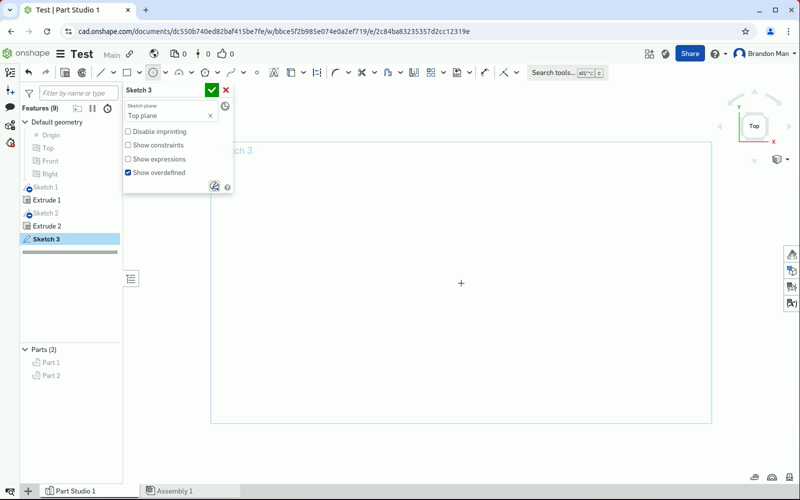
key_up(shift)
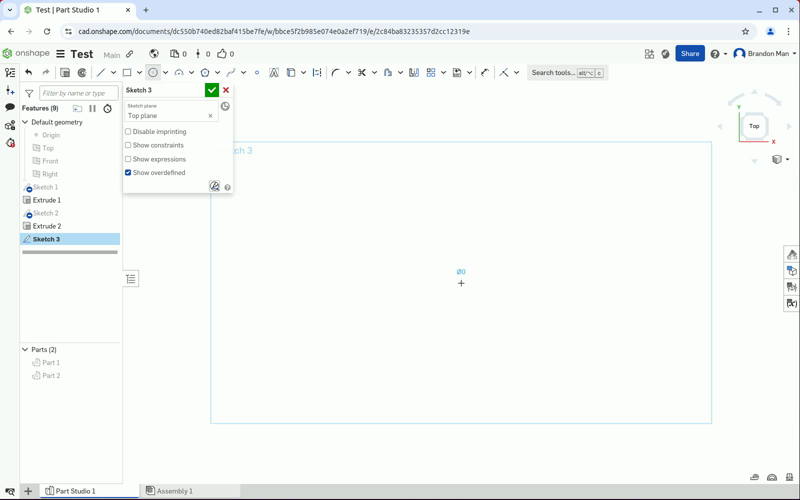
mouse_move(518, 282)
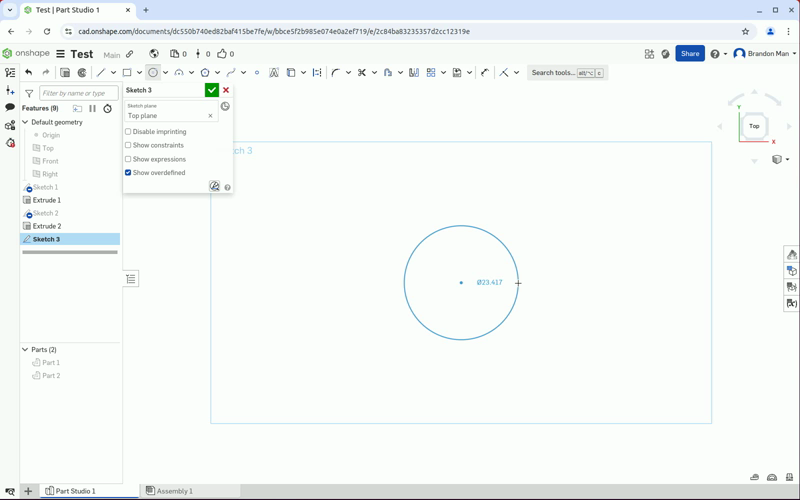
click(518, 282)
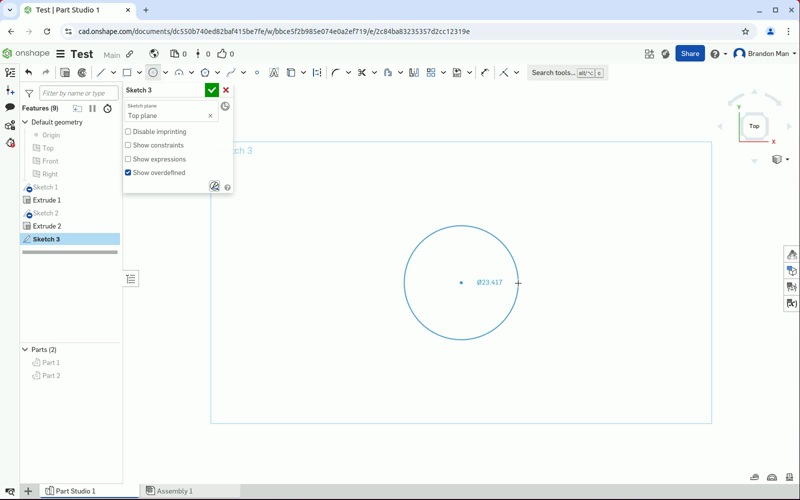
key(esc)
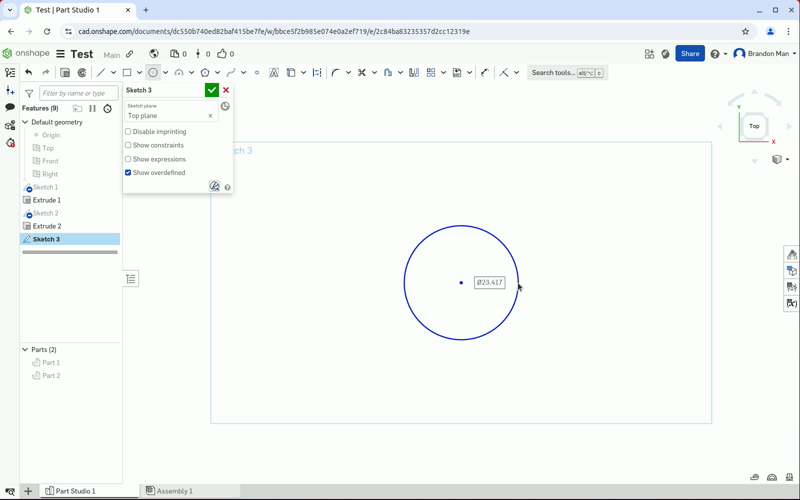
key(l)
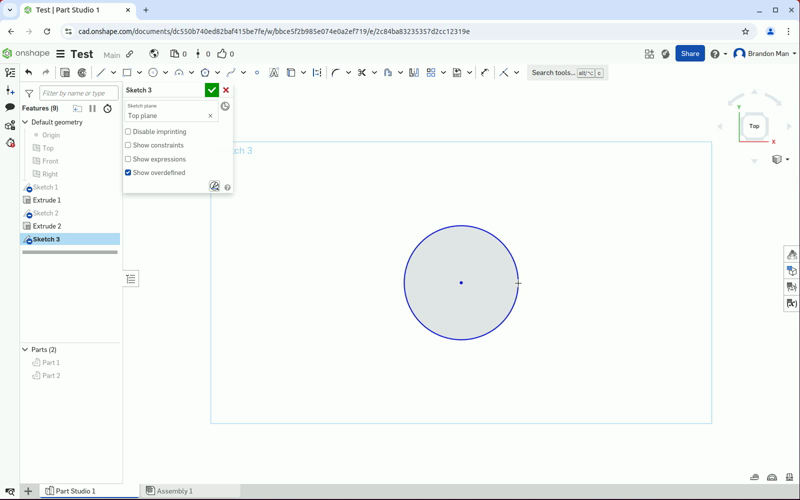
key_down(shift)
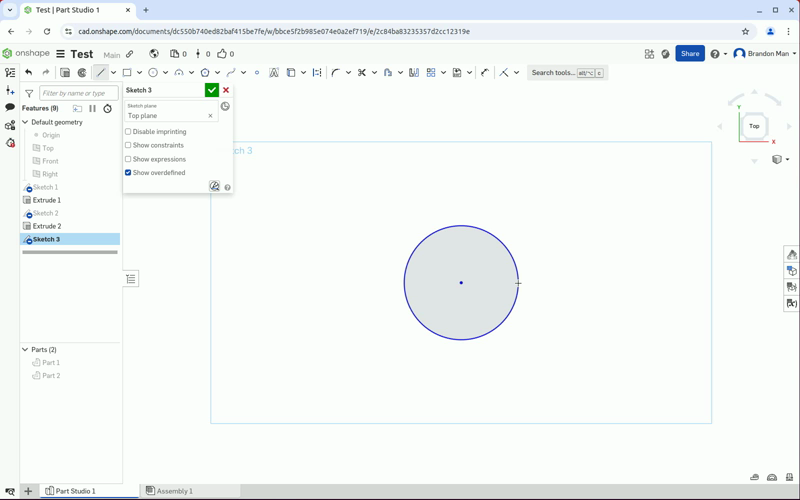
mouse_move(413, 306)
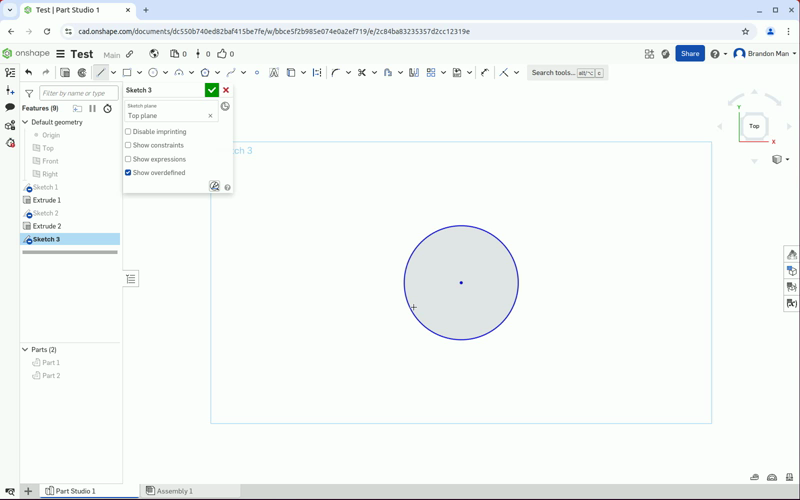
click(413, 306)
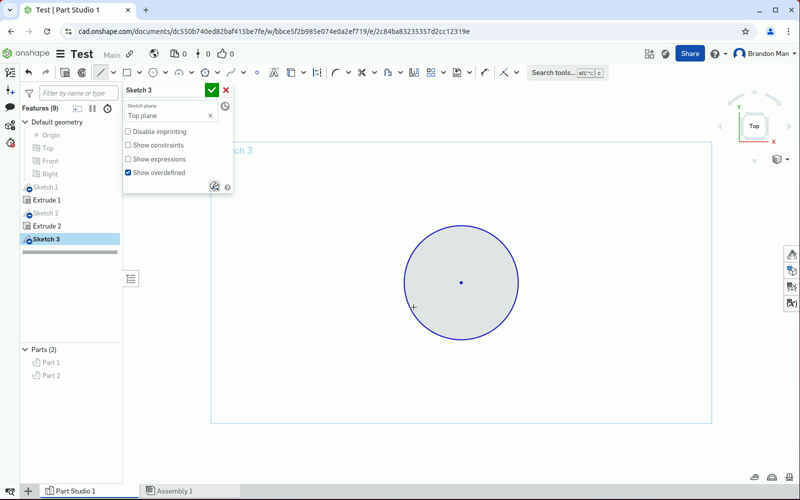
key_up(shift)
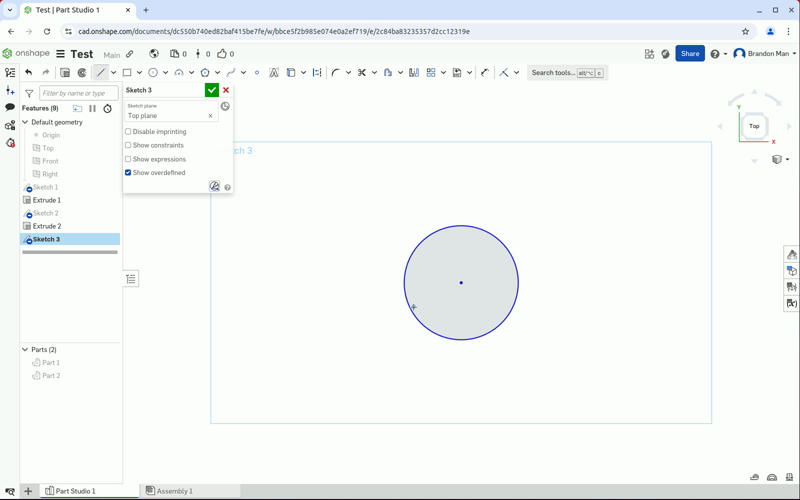
key_down(shift)
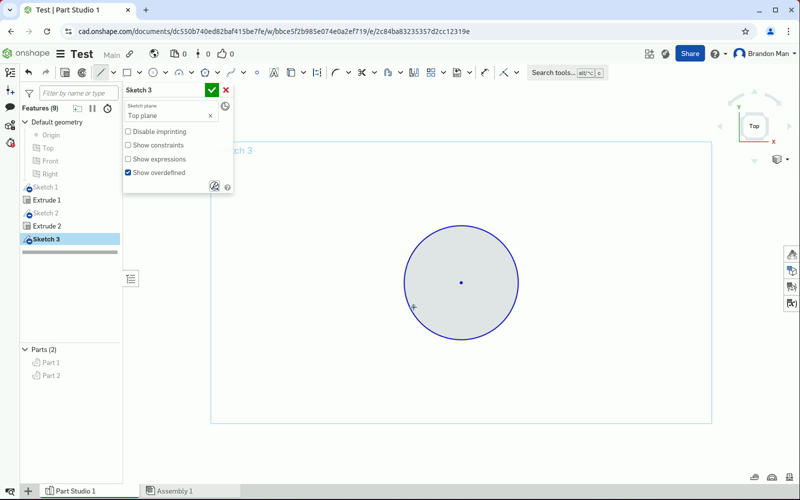
mouse_move(508, 306)
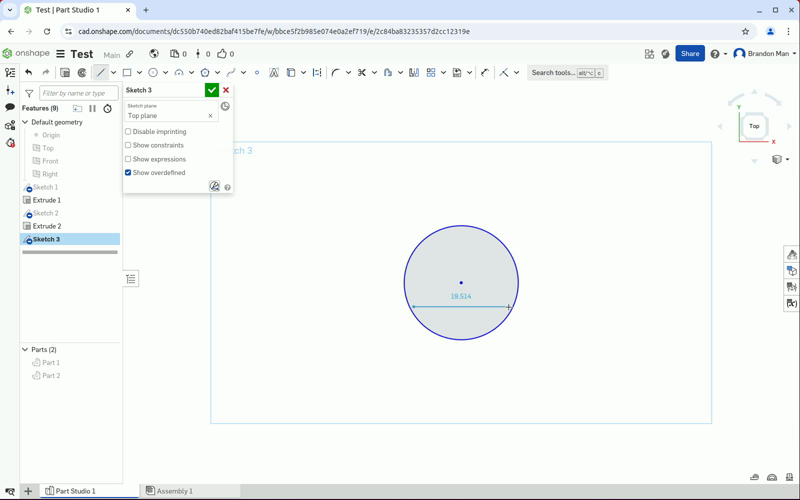
click(508, 306)
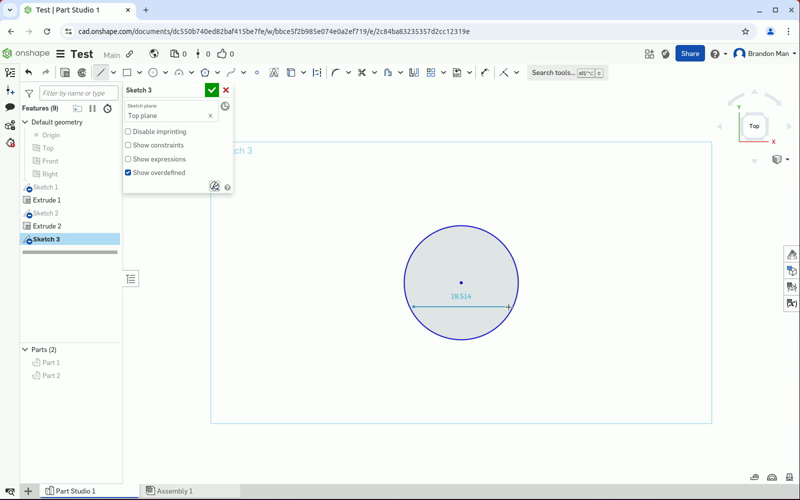
key_up(shift)
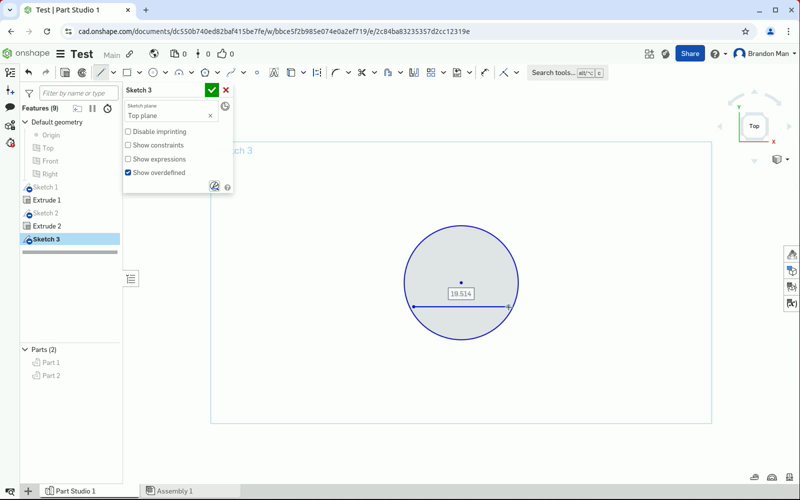
key_down(shift)
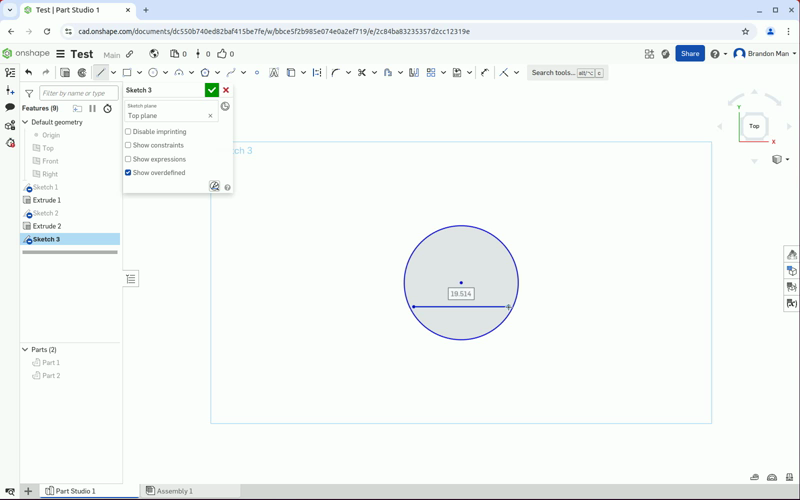
mouse_move(538, 306)
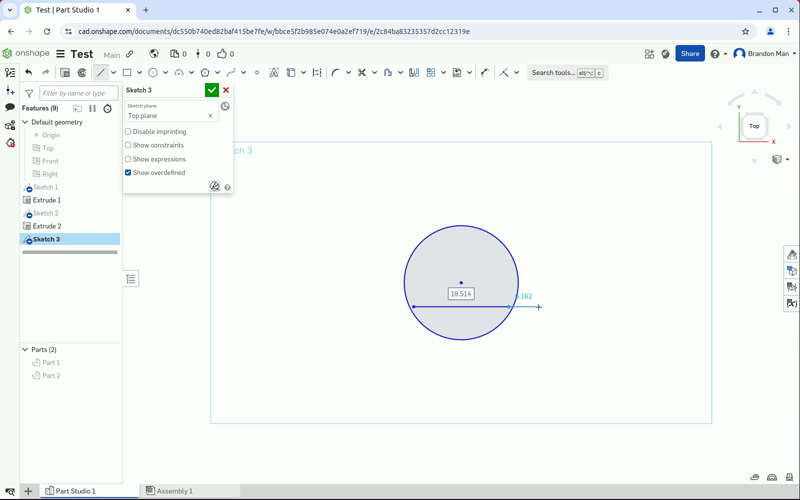
mouse_move(508, 259)
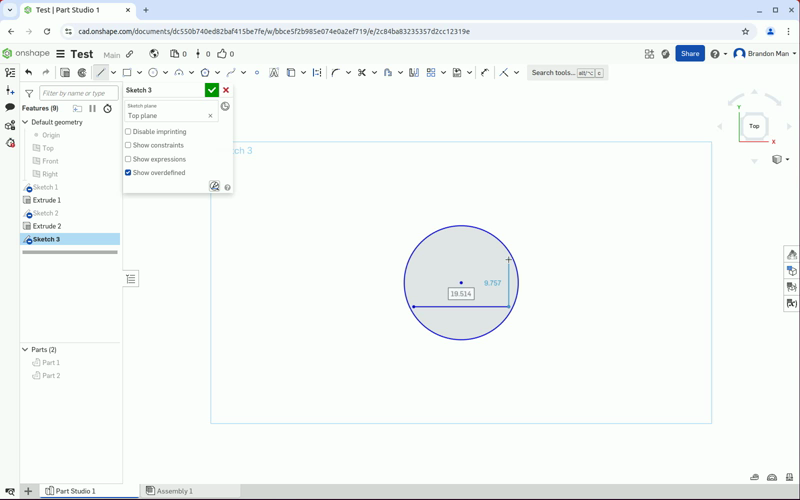
click(508, 259)
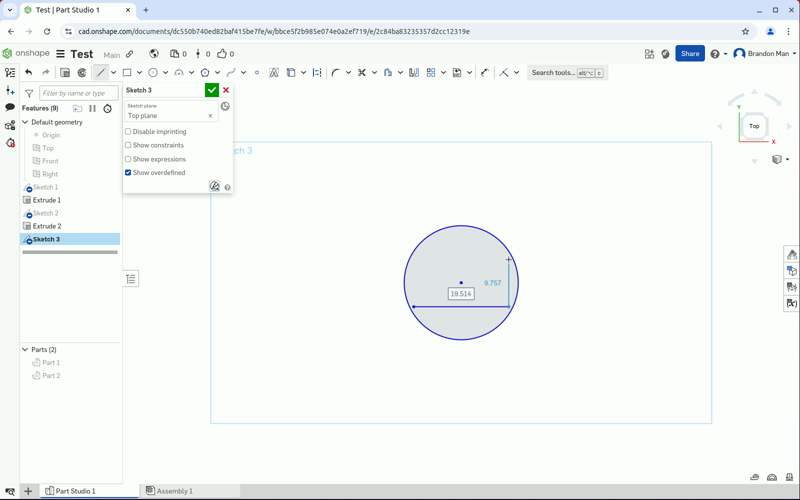
key_up(shift)
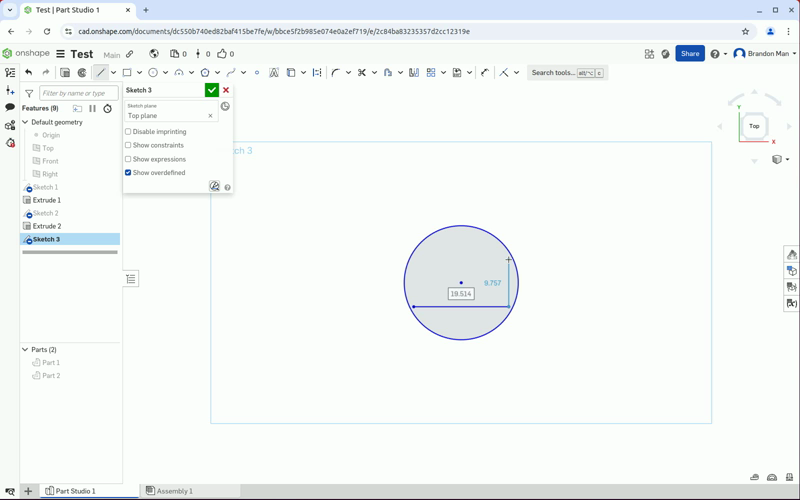
key_down(shift)
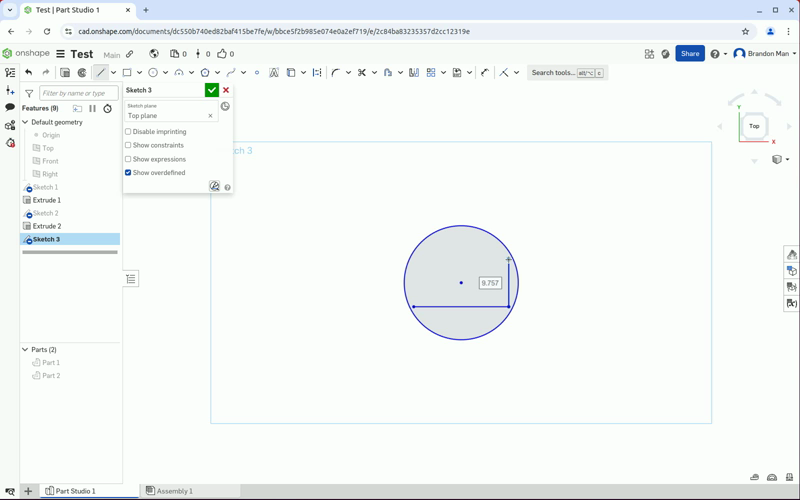
mouse_move(413, 259)
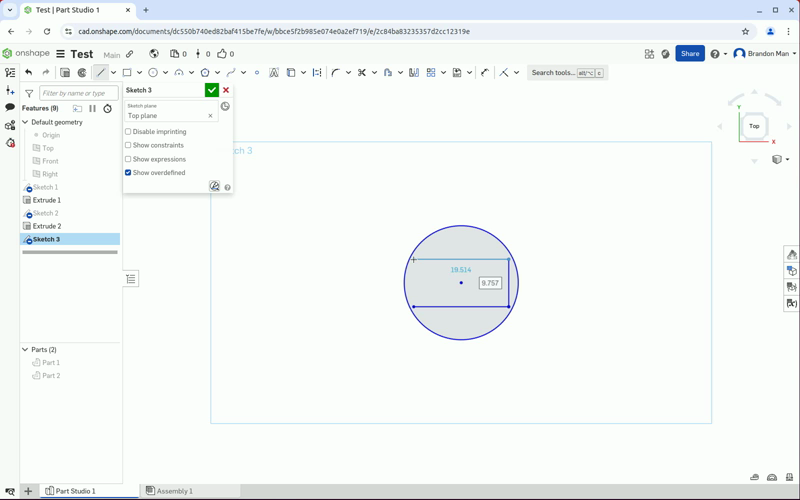
click(413, 259)
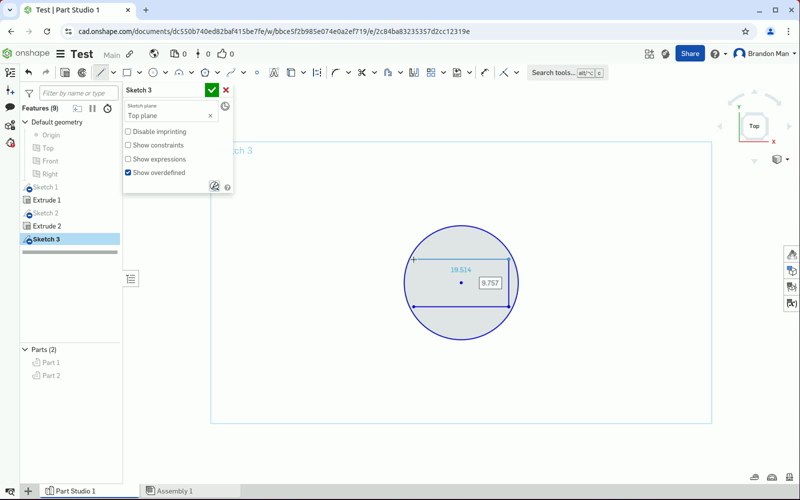
key_up(shift)
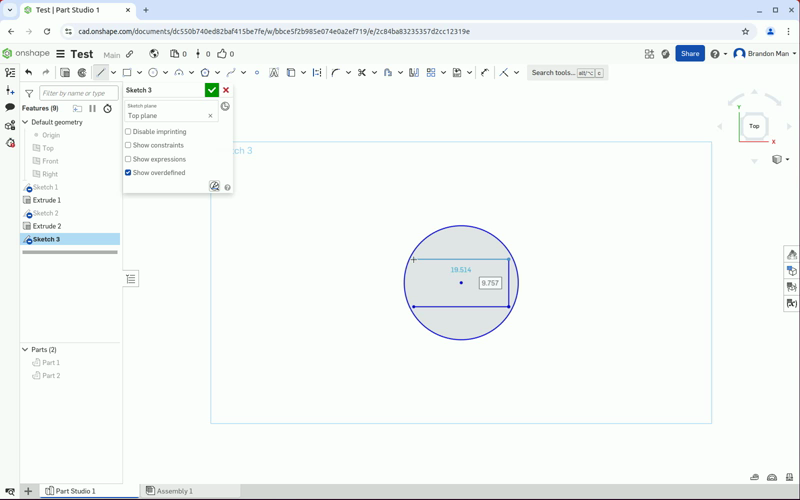
mouse_move(444, 259)
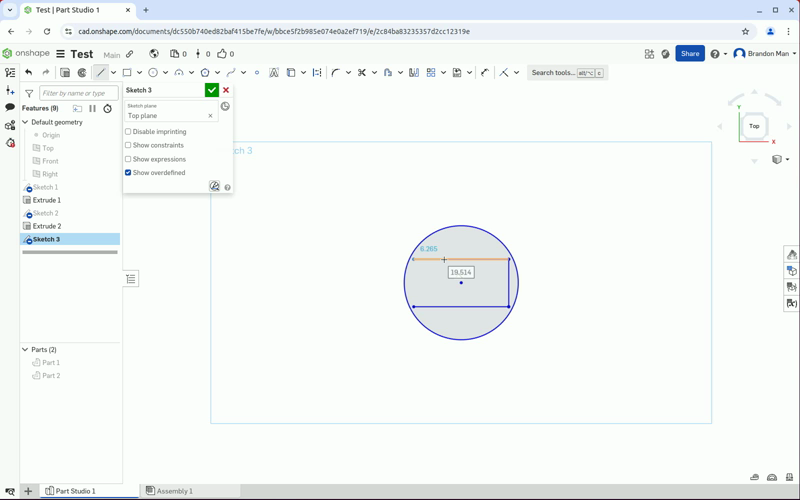
key_down(shift)
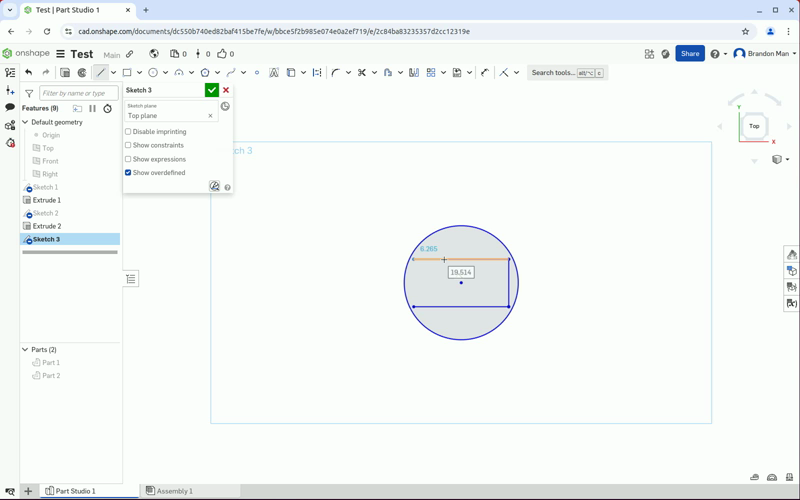
mouse_move(413, 306)
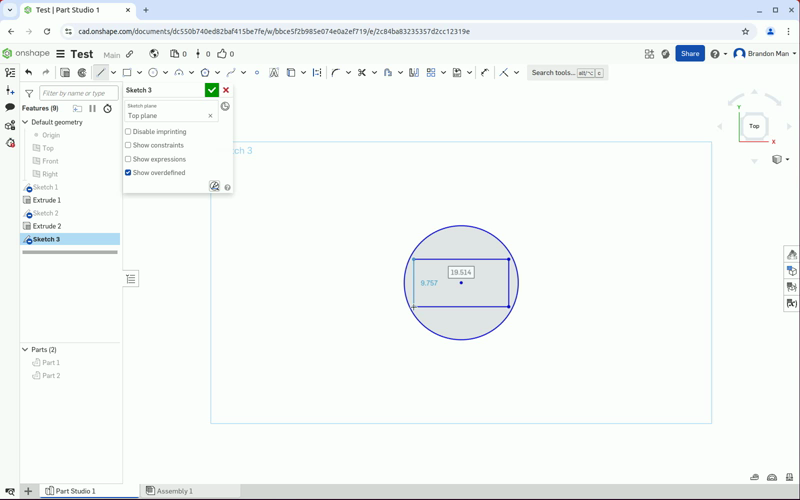
key_up(shift)
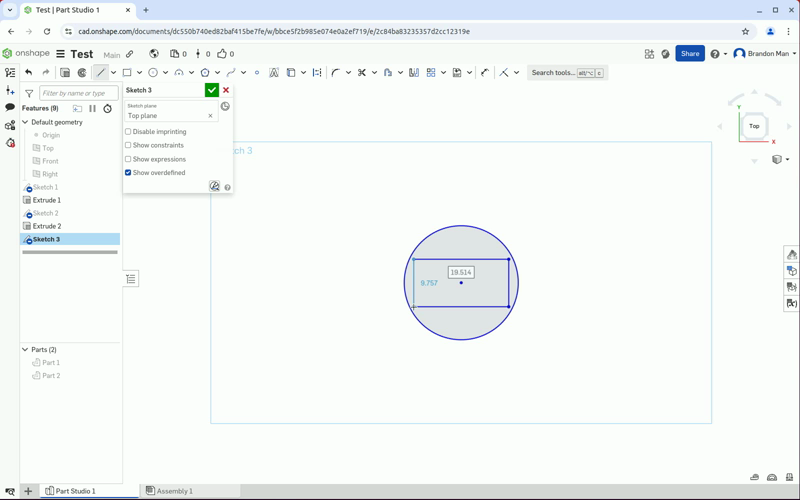
click(413, 306)
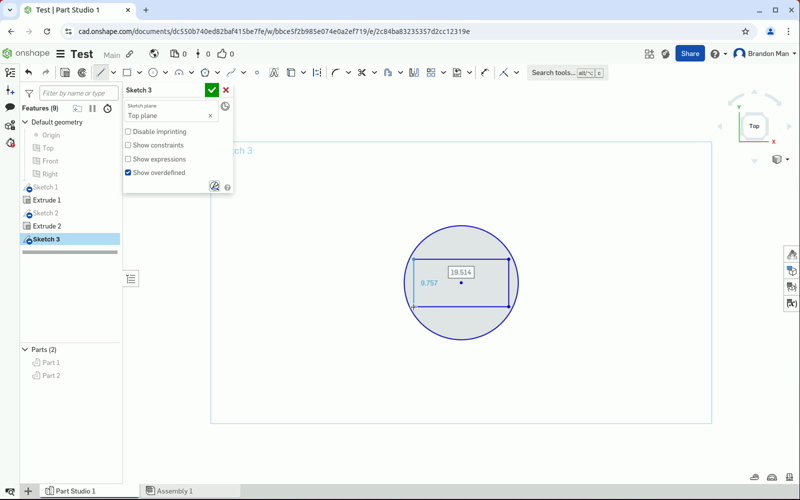
key(esc)
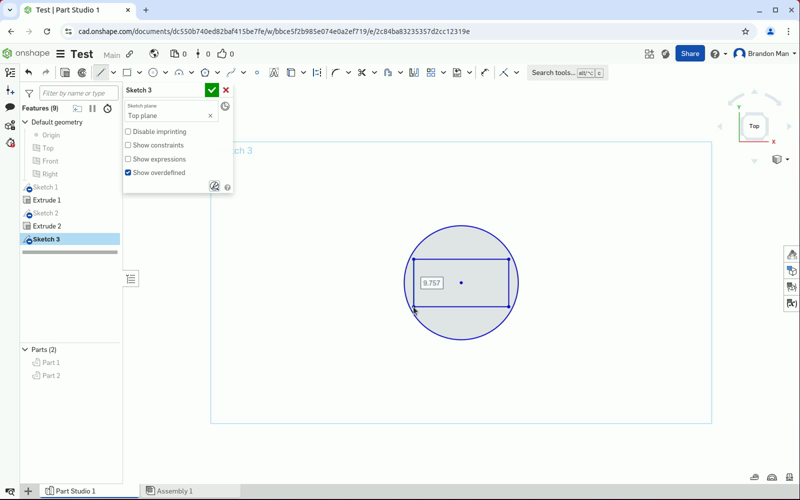
mouse_move(461, 247)
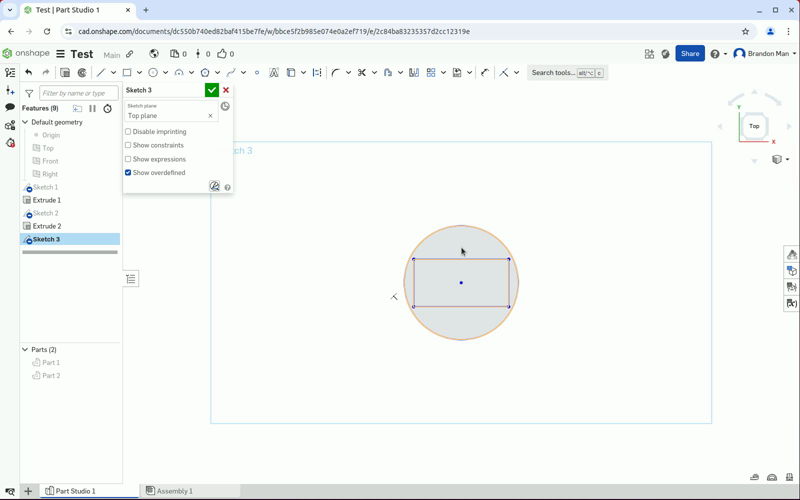
click(461, 247)
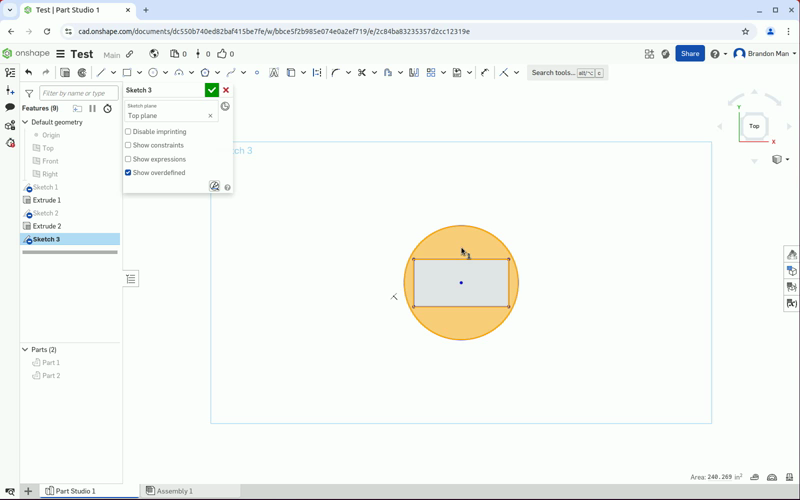
mouse_move(73, 352)
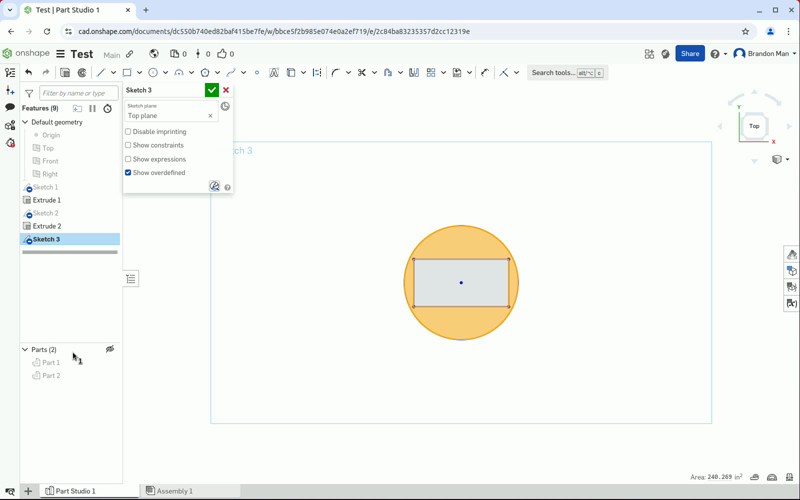
key(shift+y)
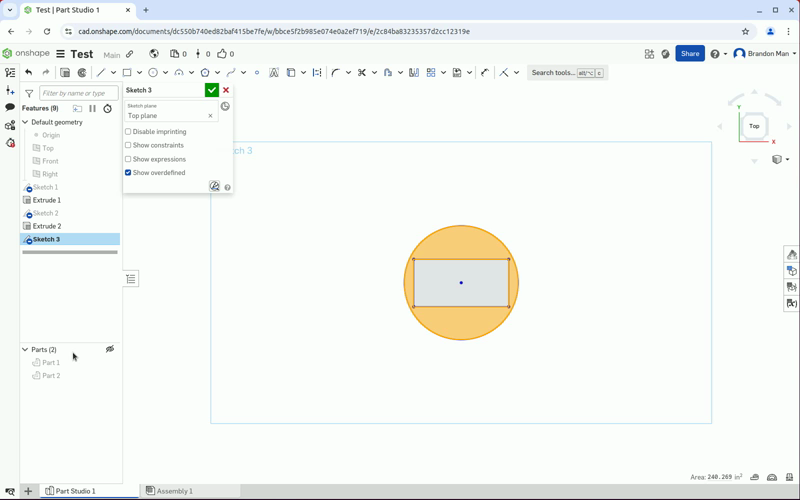
key(shift+e)
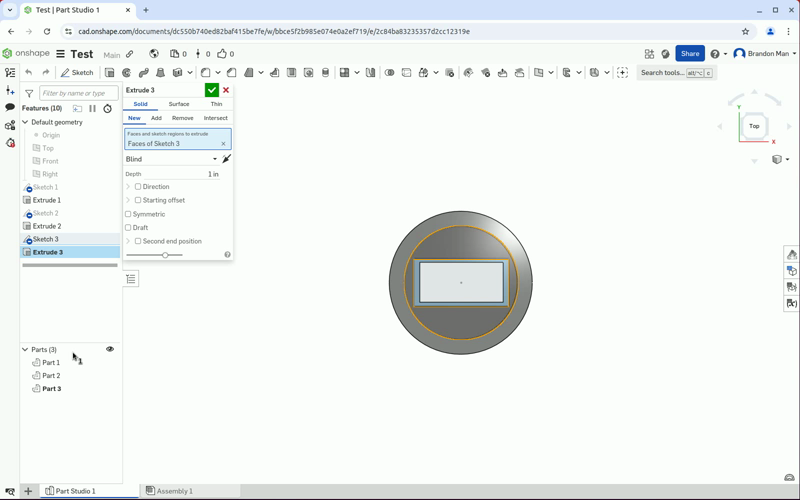
mouse_move(143, 106)
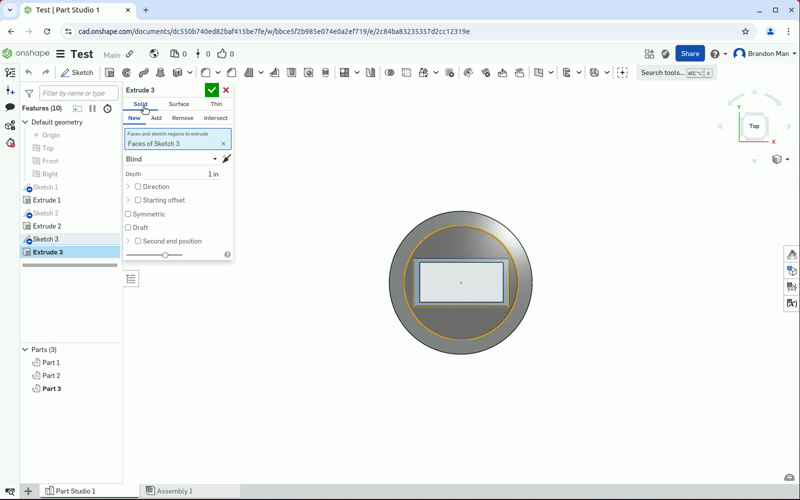
click(143, 106)
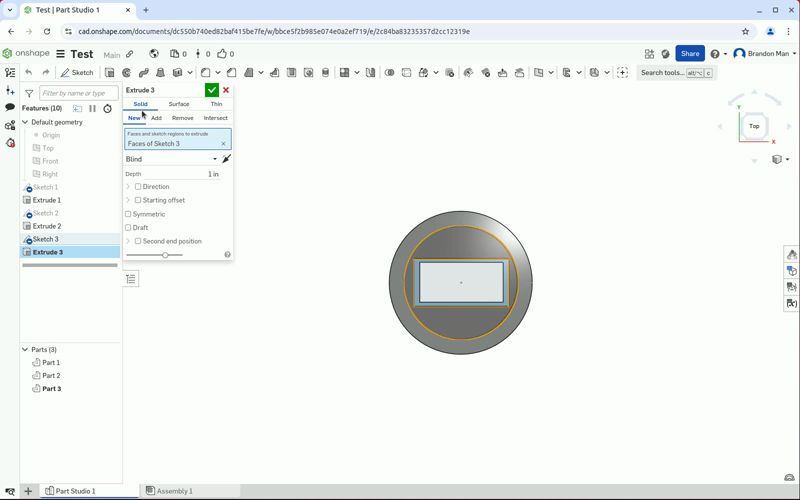
mouse_move(137, 120)
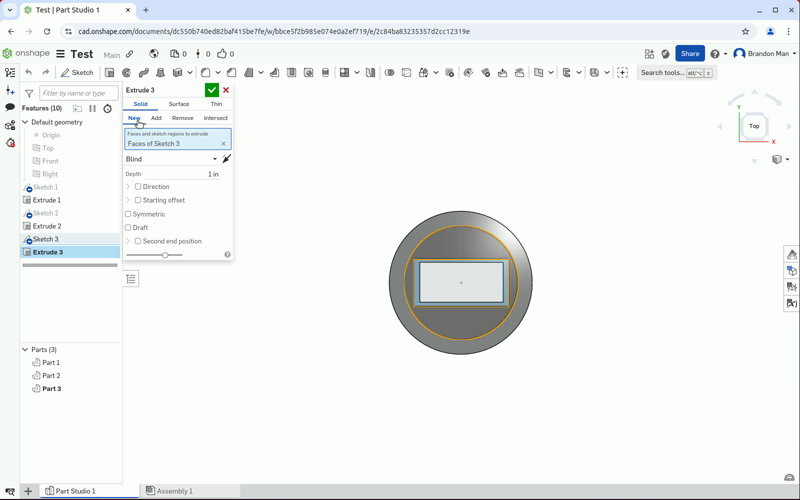
click(137, 120)
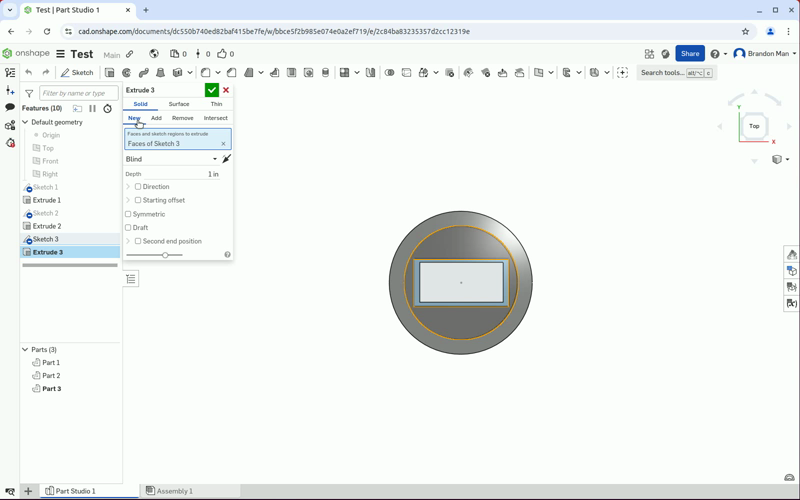
key(tab, 4)
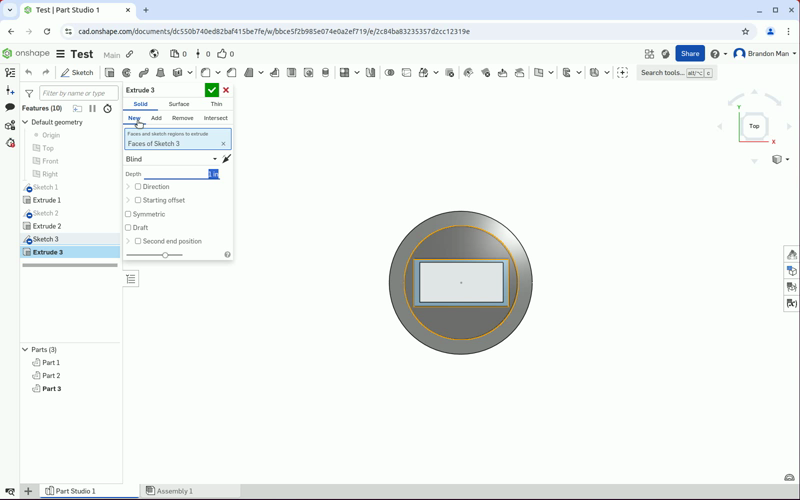
text(-18.294)
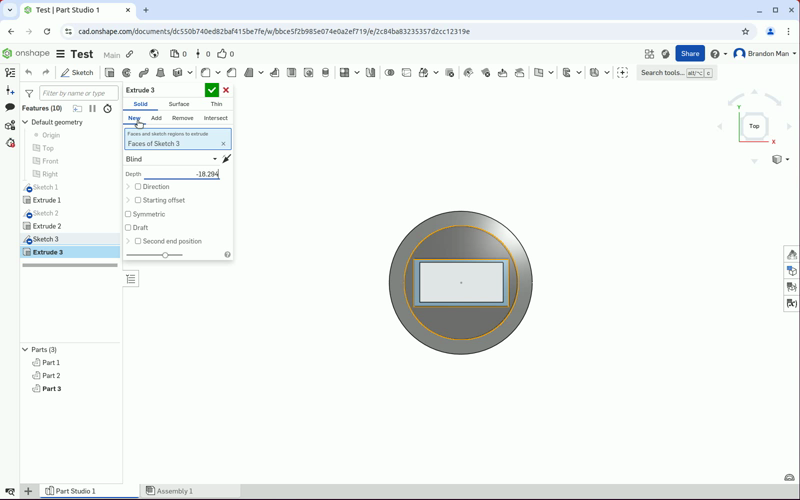
key(enter)
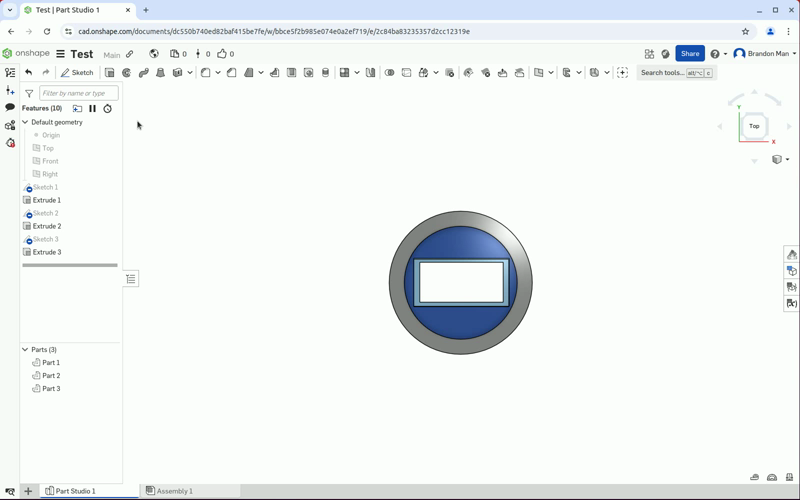
key(shift+h)
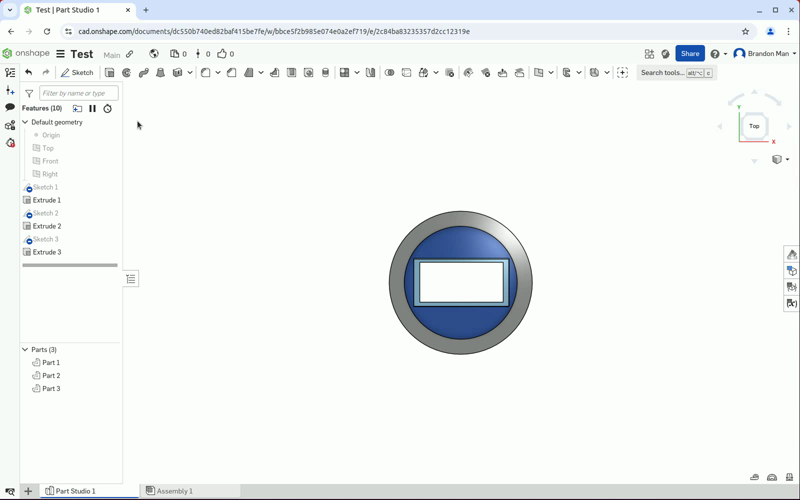
key(shift+h)
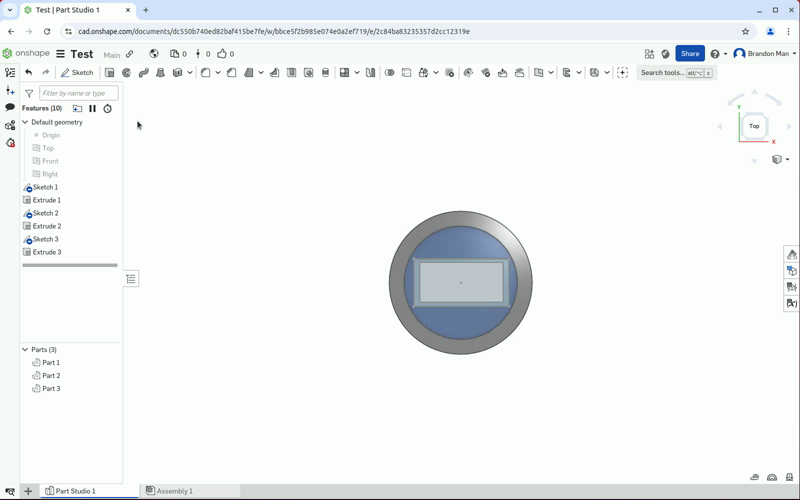
key(shift+7)
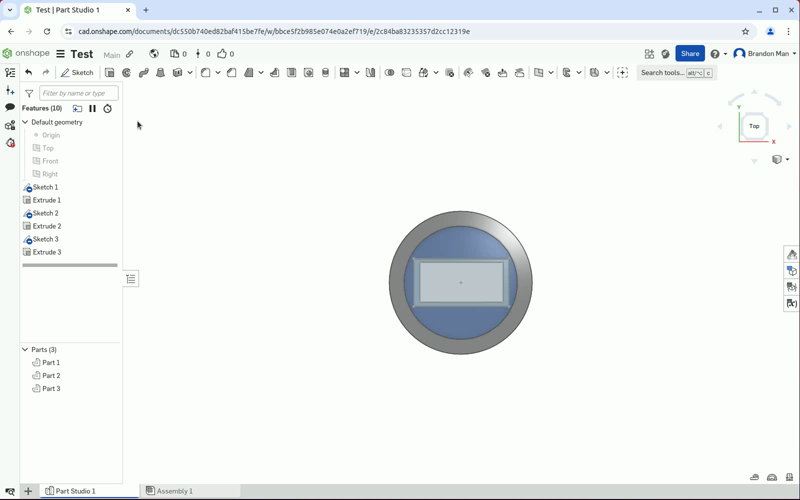
key(up, 3)
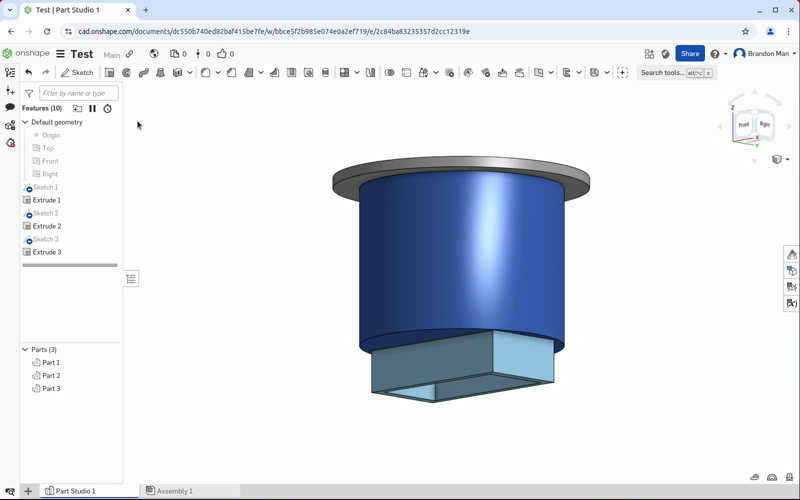
key(left, 3)
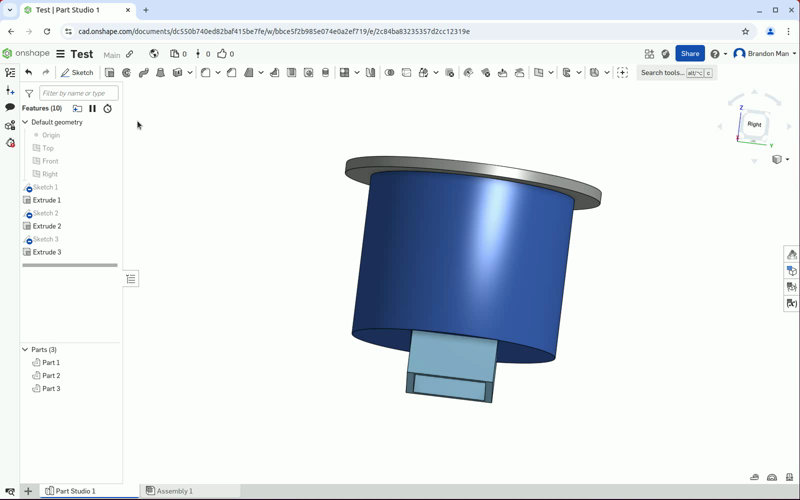
key(right, 3)
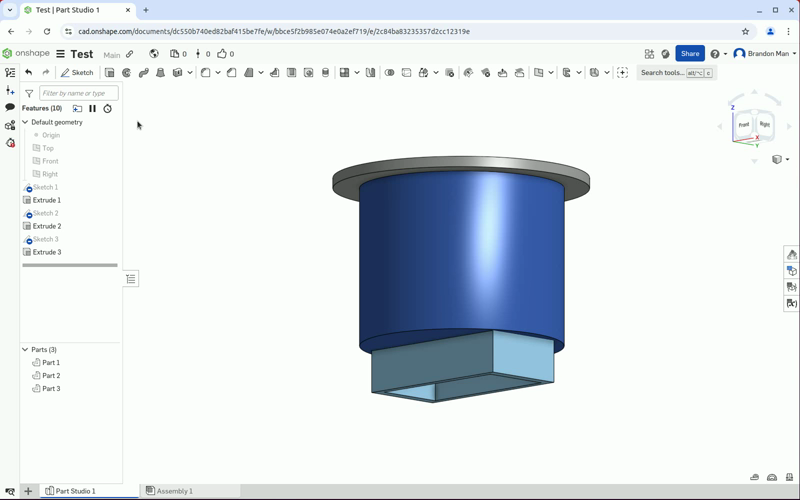
key(down, 3)
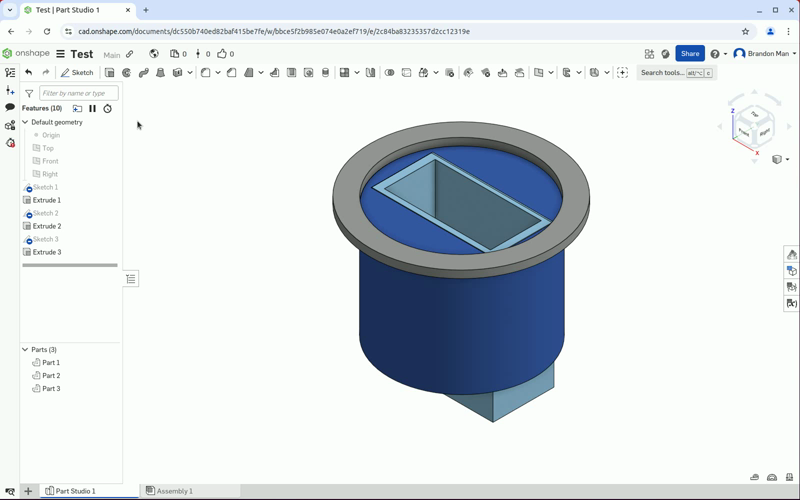
mouse_move(73, 189)
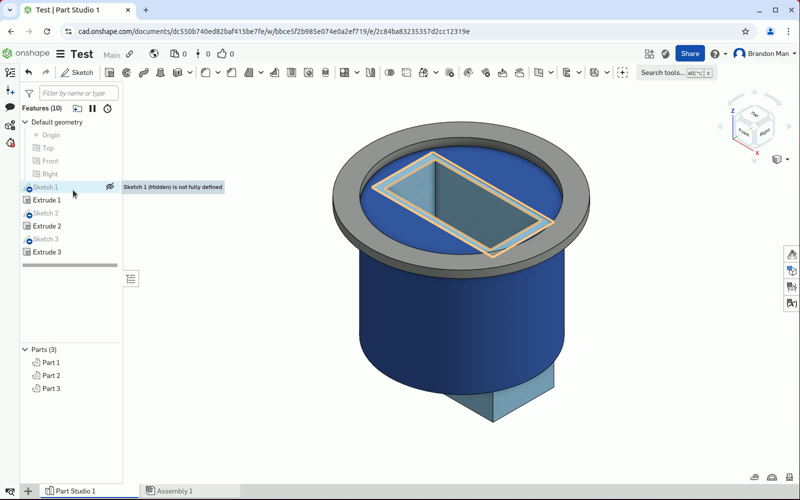
click(73, 189)